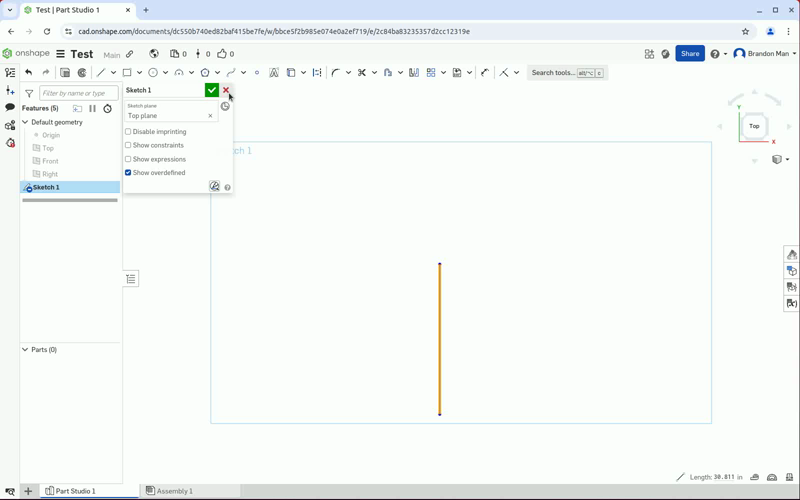
key(shift+h)
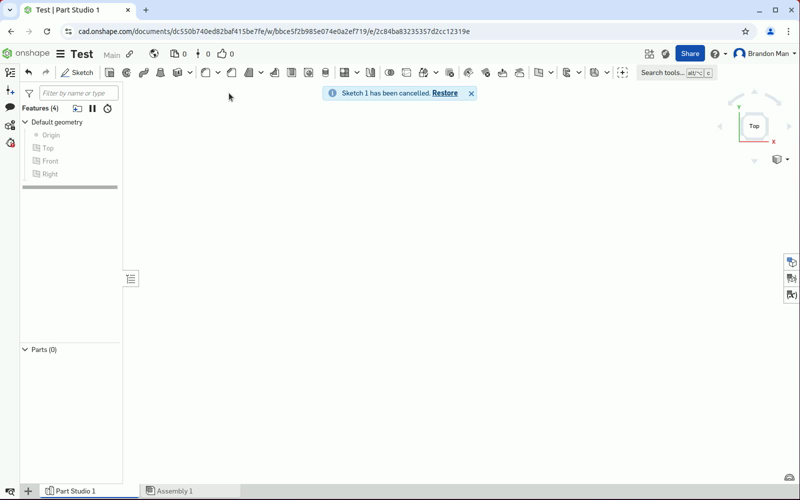
mouse_move(73, 352)
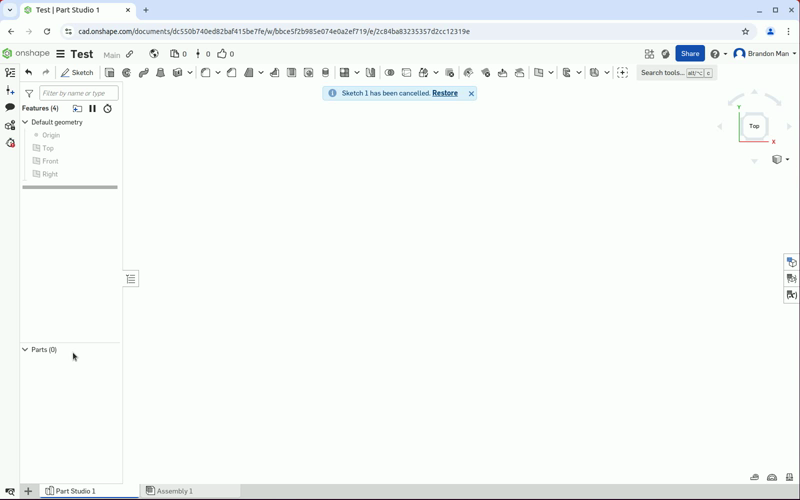
key(y)
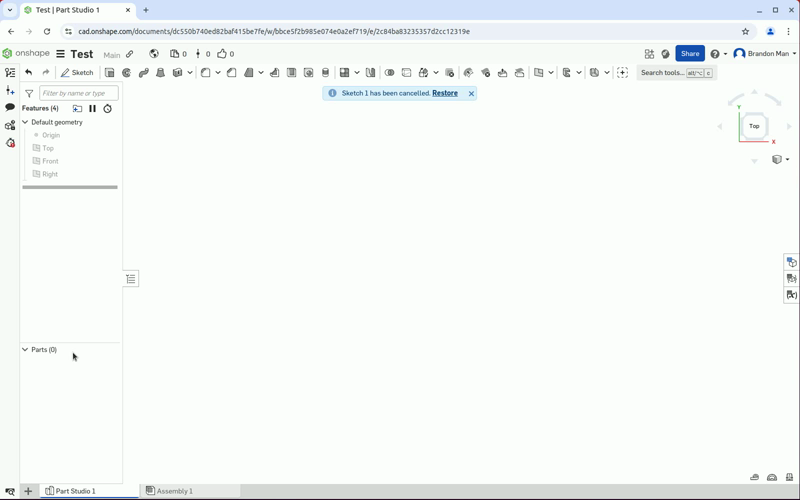
key(shift+p)
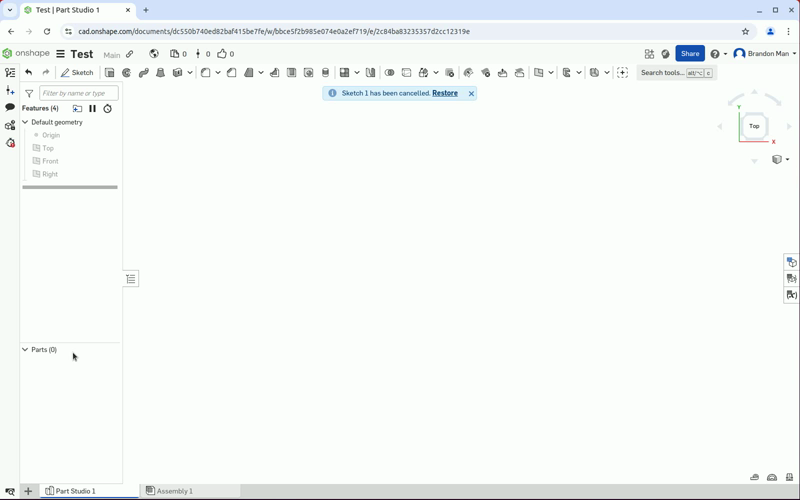
key(space)
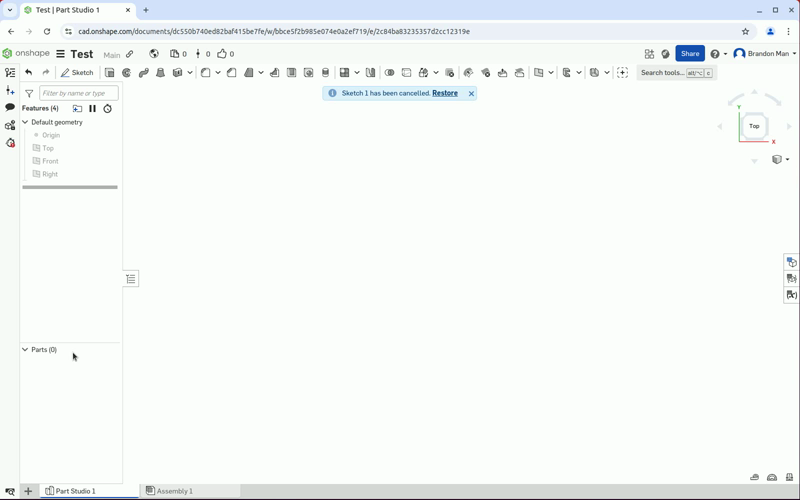
key_down(shift)
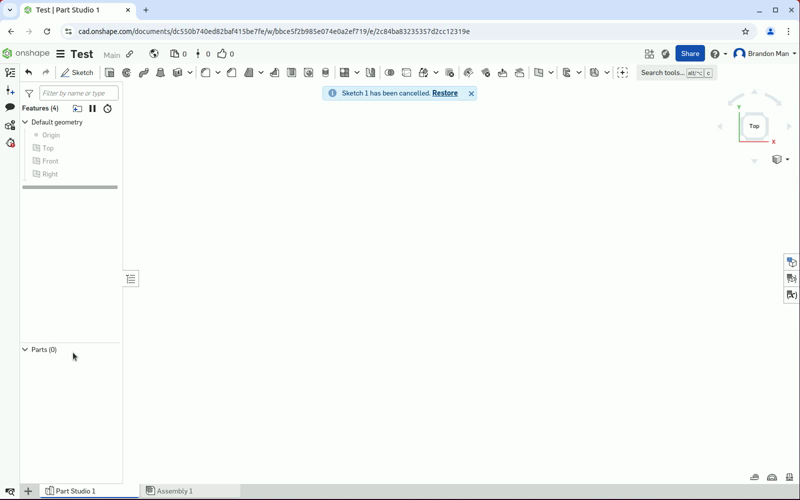
key(up)
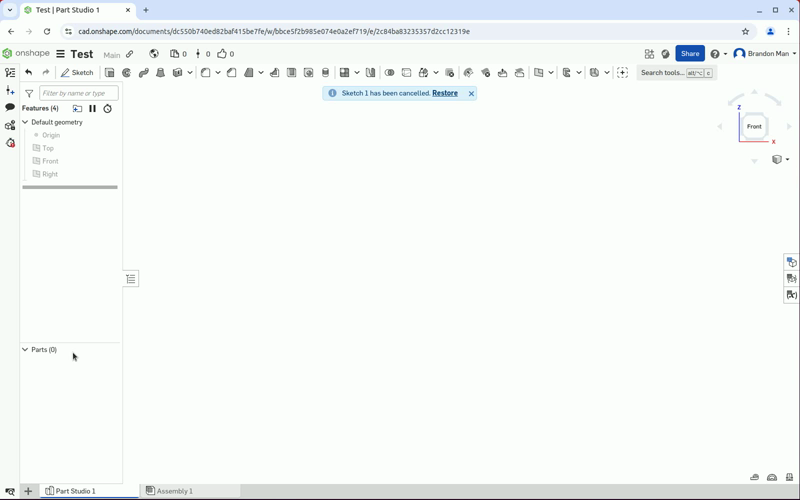
key_up(shift)
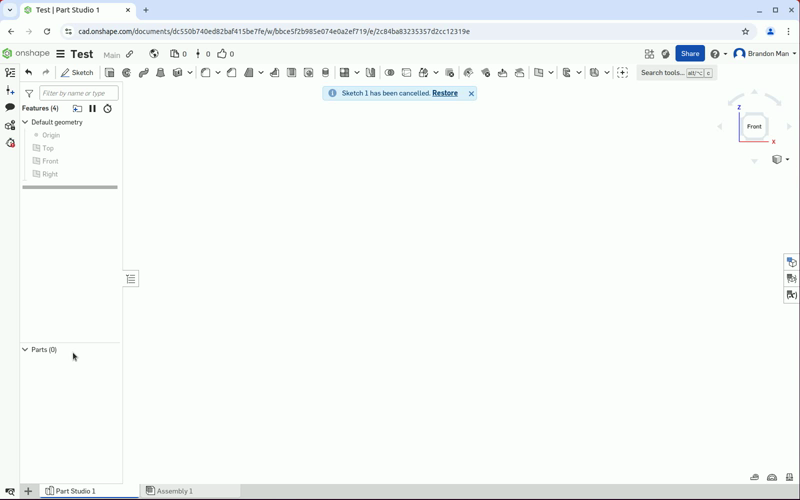
mouse_move(73, 352)
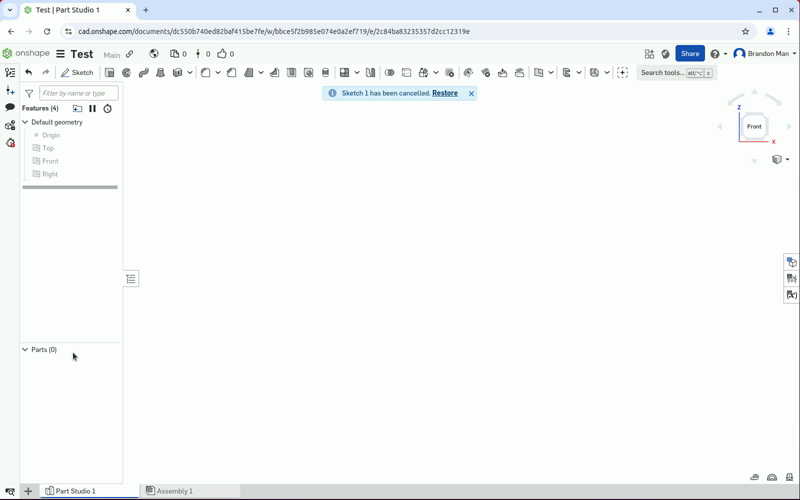
key(shift+y)
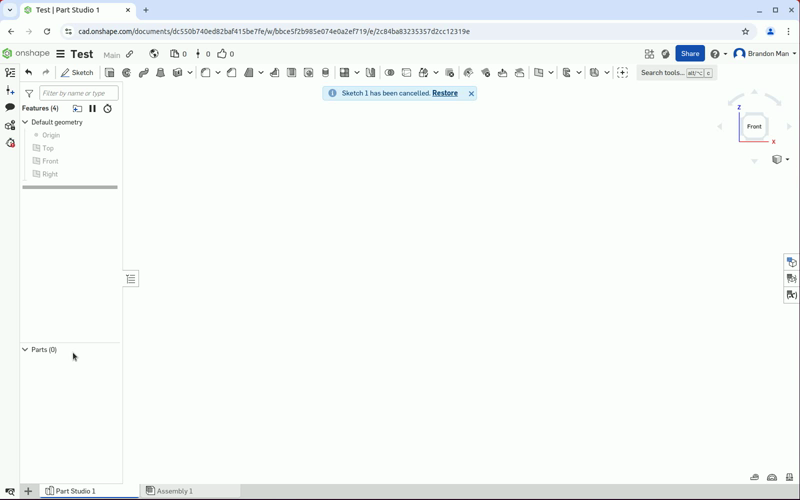
key(shift+s)
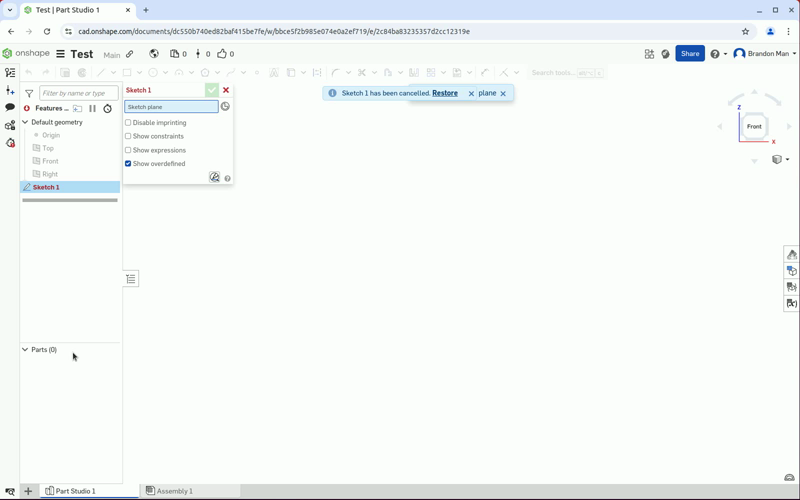
mouse_move(73, 163)
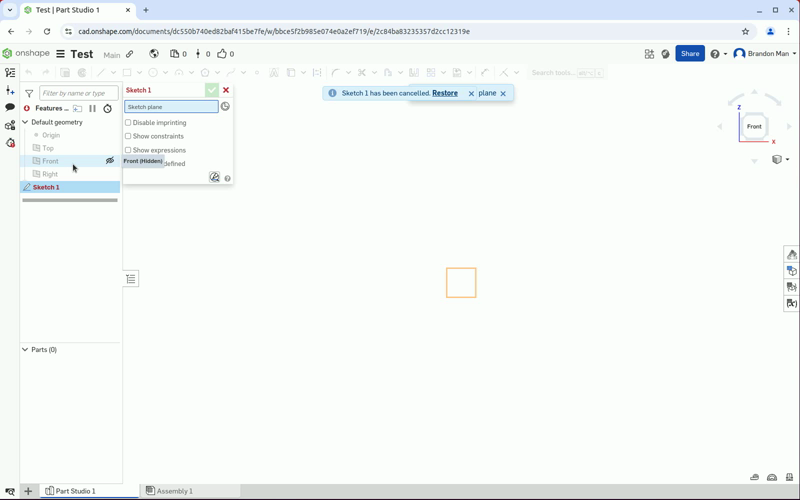
click(73, 163)
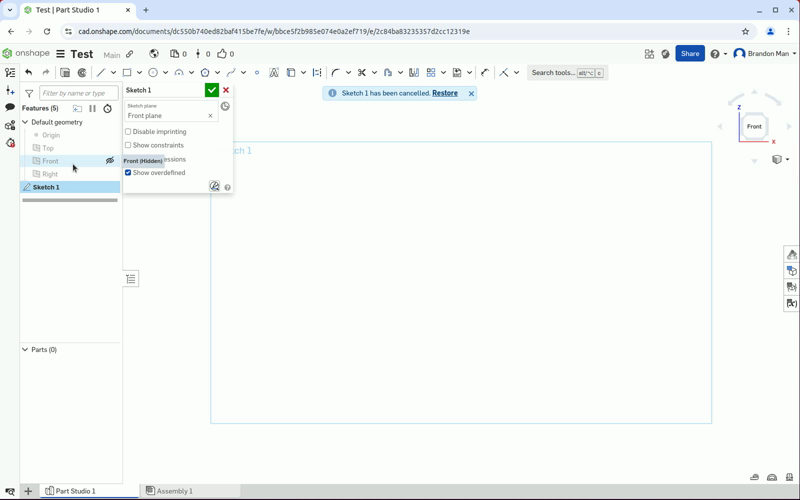
mouse_move(73, 352)
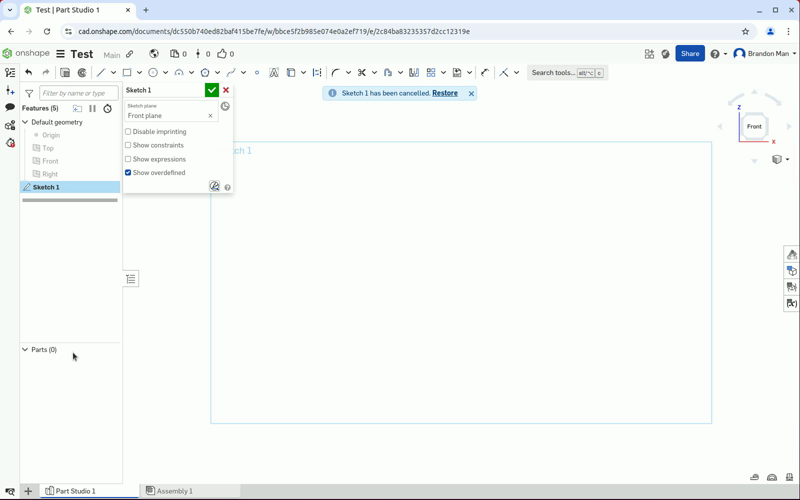
key(y)
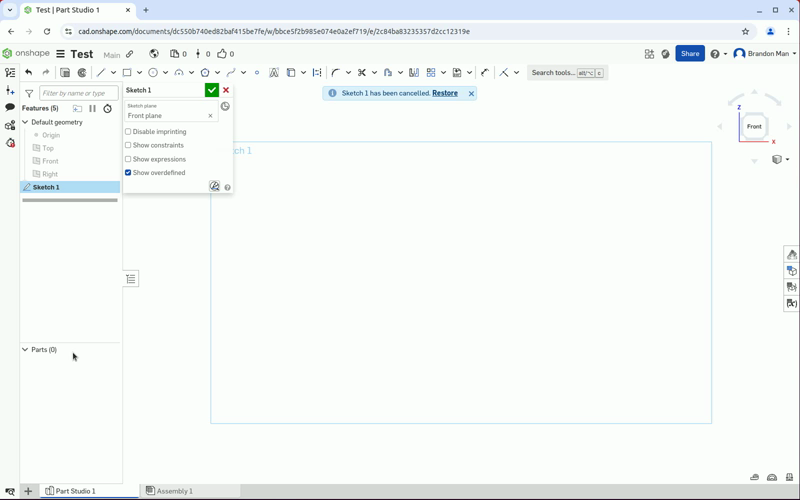
key(l)
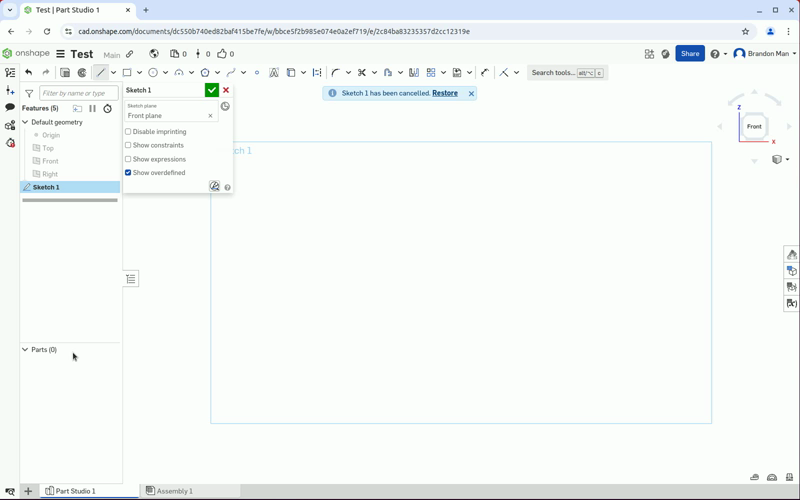
key_down(shift)
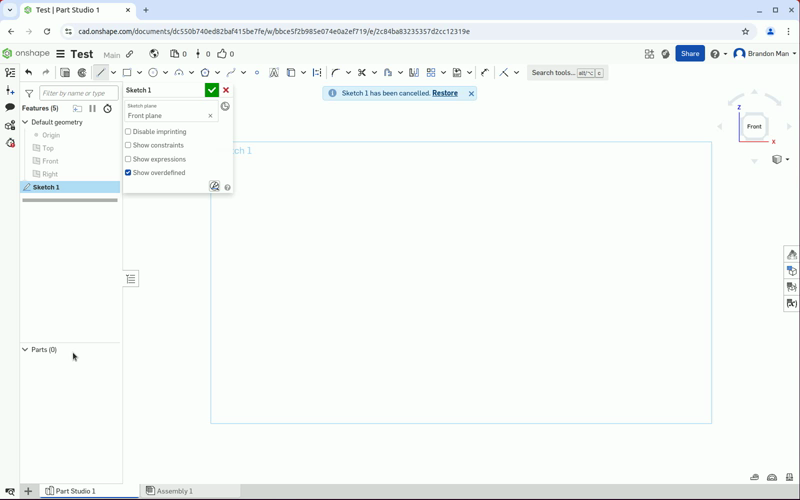
mouse_move(460, 282)
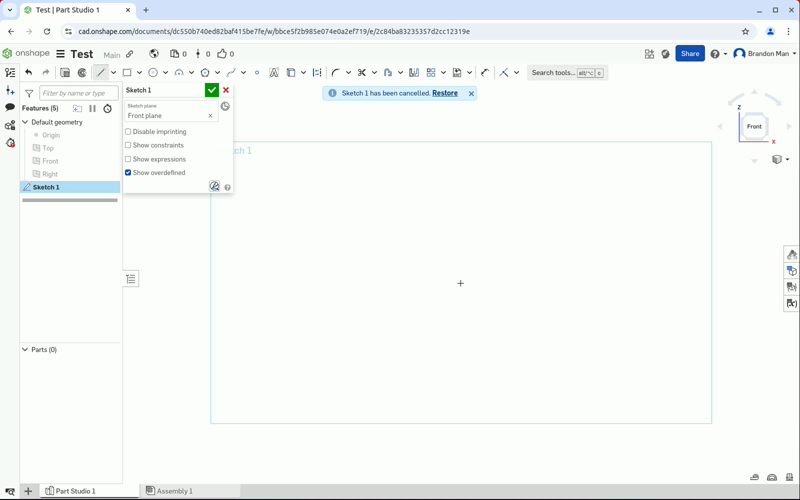
click(460, 282)
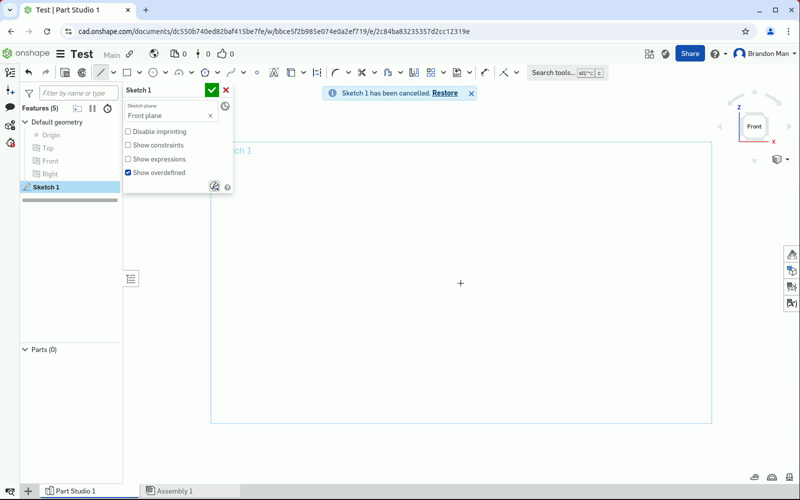
key_up(shift)
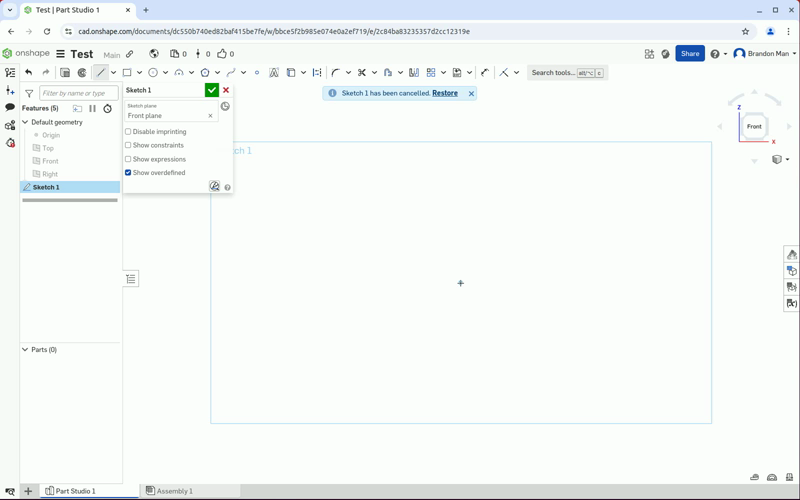
key_down(shift)
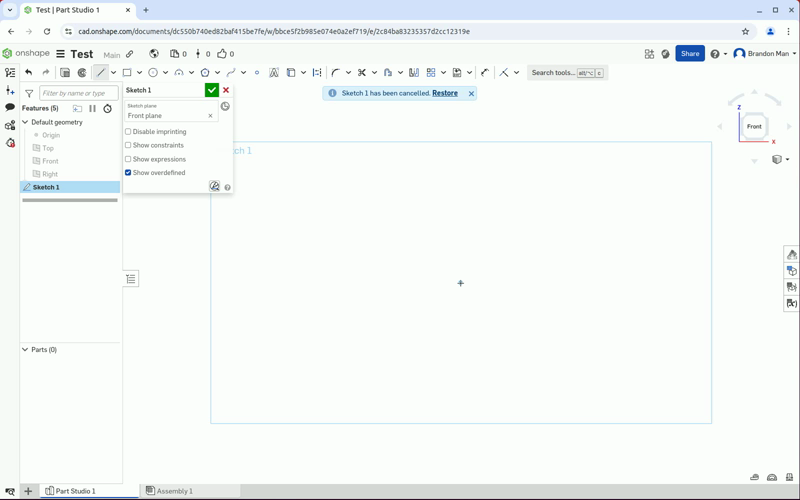
mouse_move(573, 282)
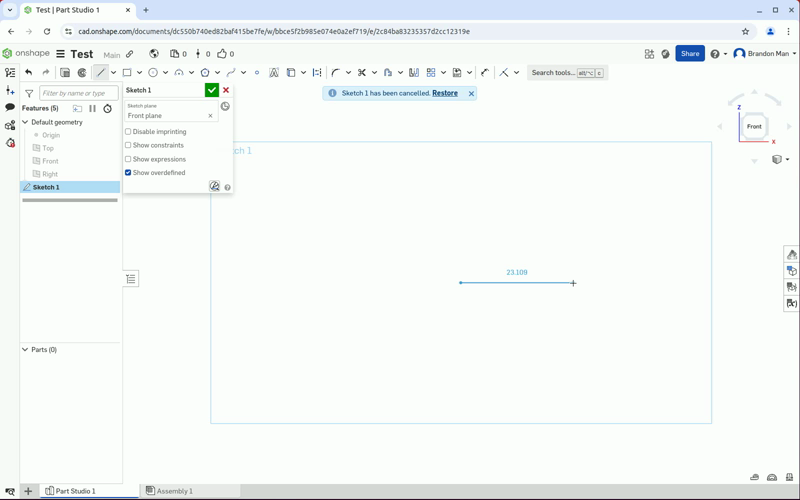
click(573, 282)
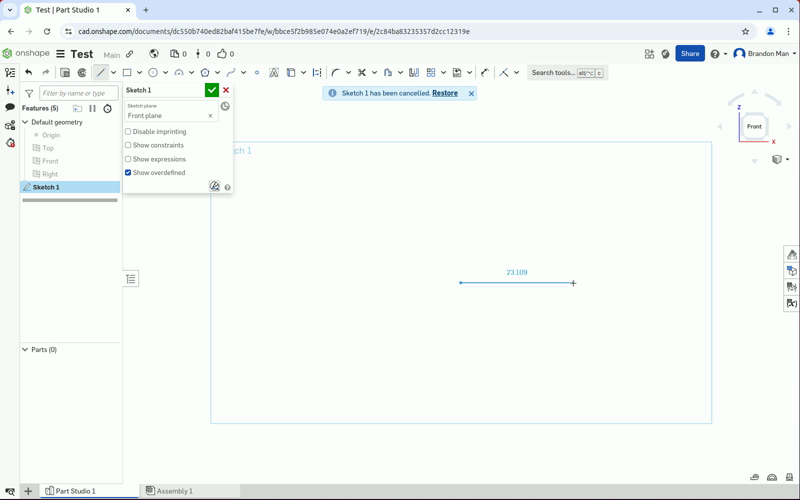
key_up(shift)
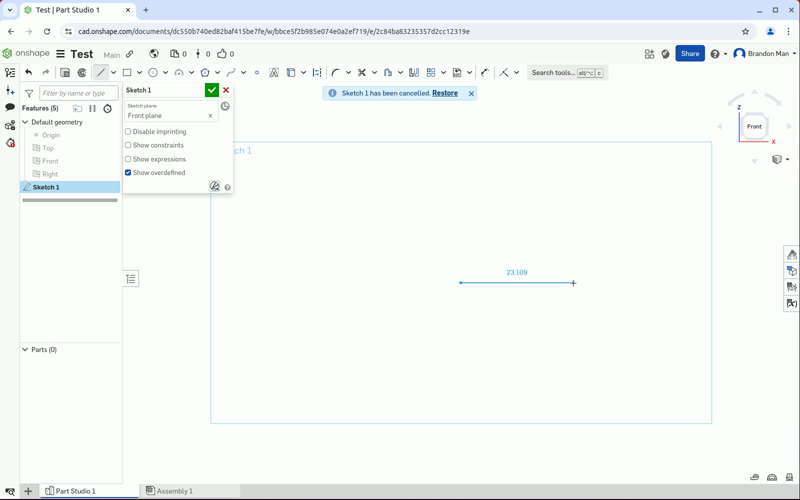
key_down(shift)
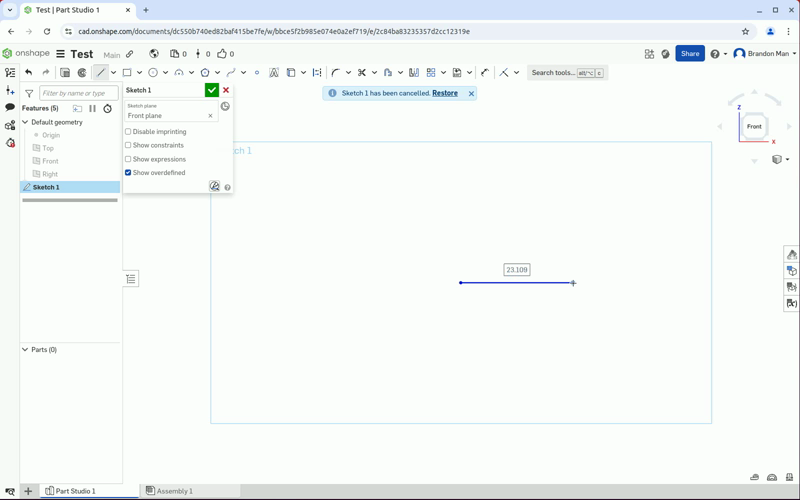
mouse_move(589, 282)
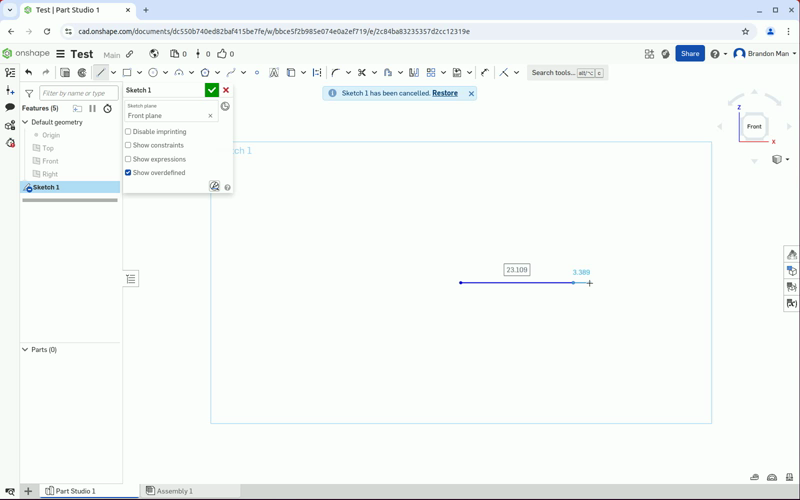
mouse_move(573, 252)
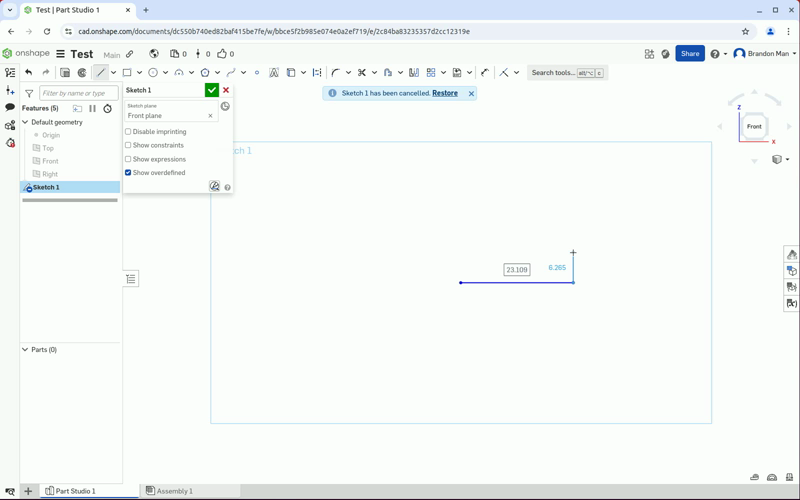
click(573, 252)
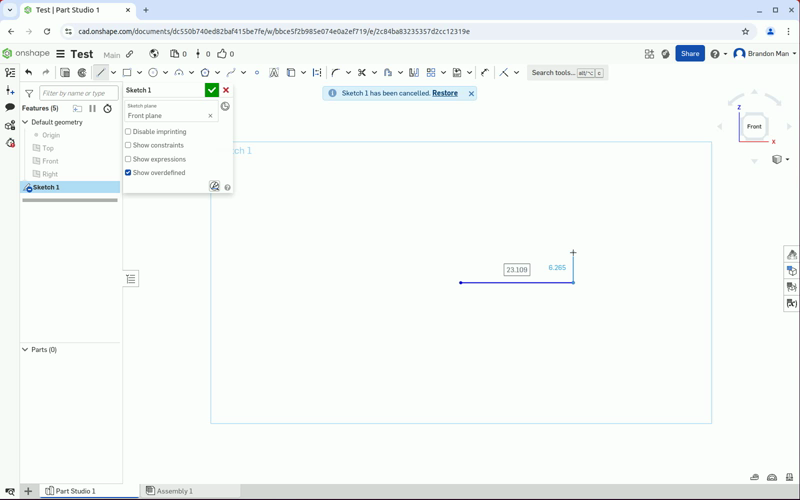
key_up(shift)
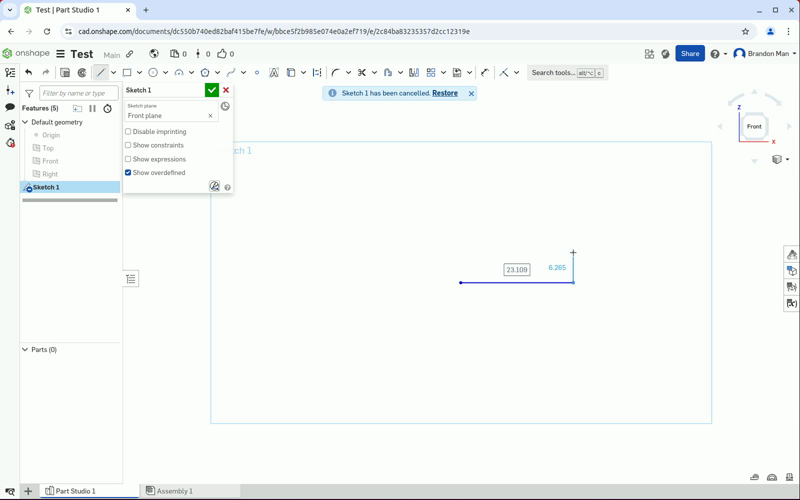
key_down(shift)
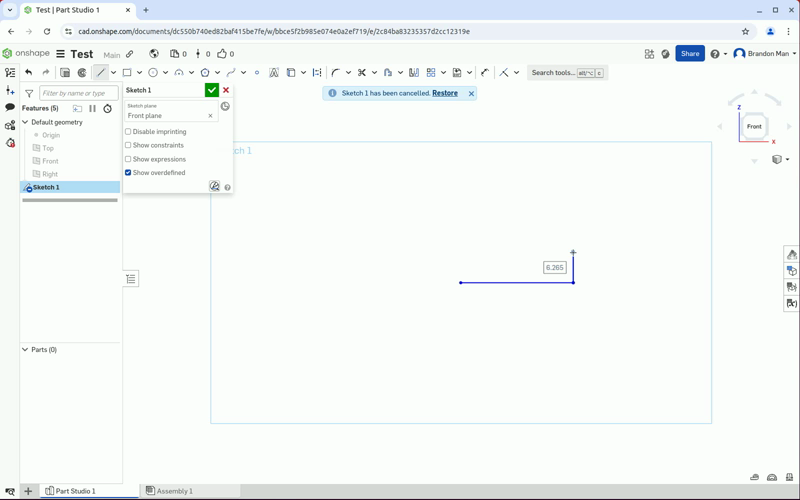
mouse_move(491, 252)
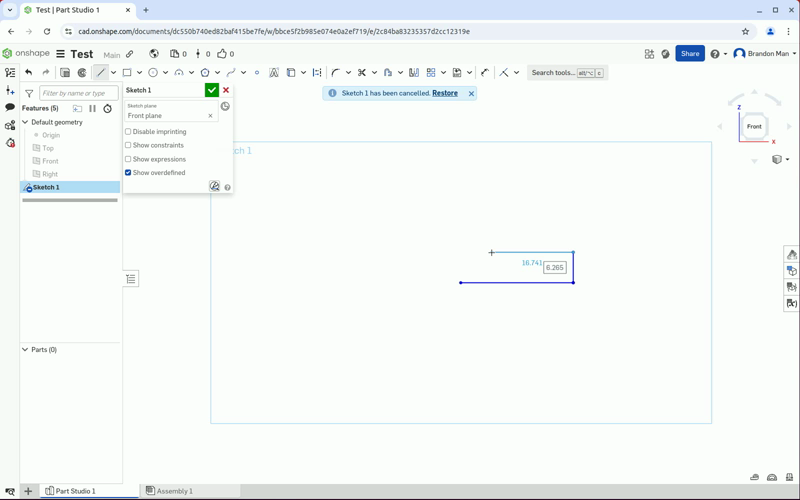
click(491, 252)
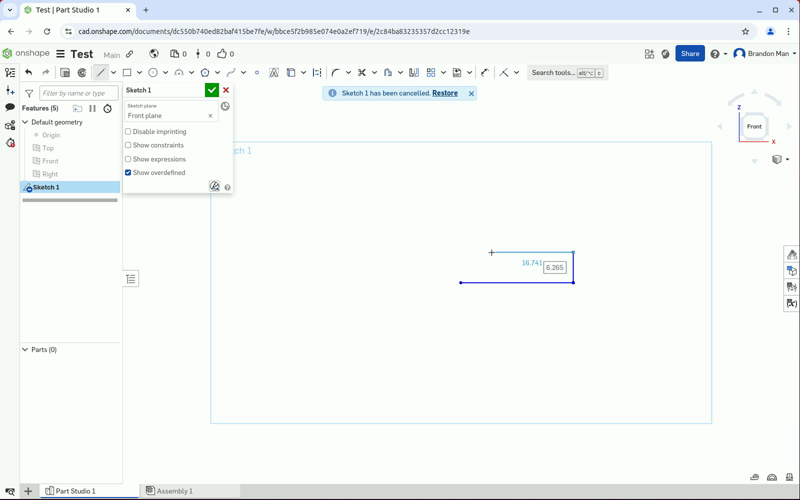
key_up(shift)
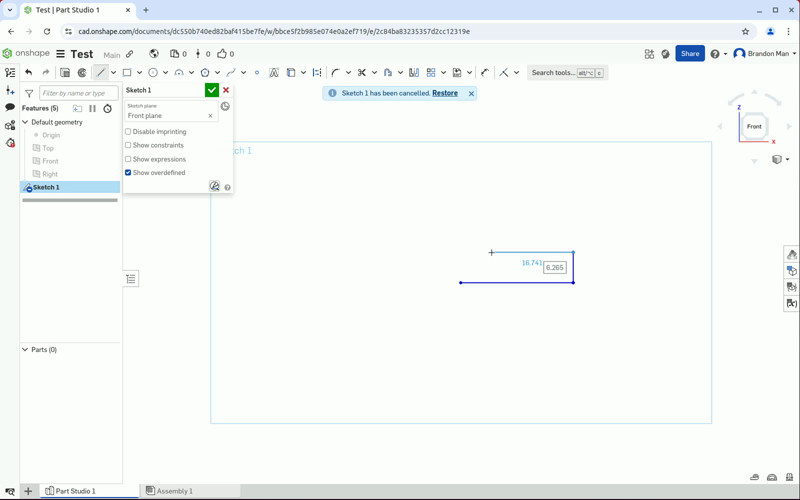
key_down(shift)
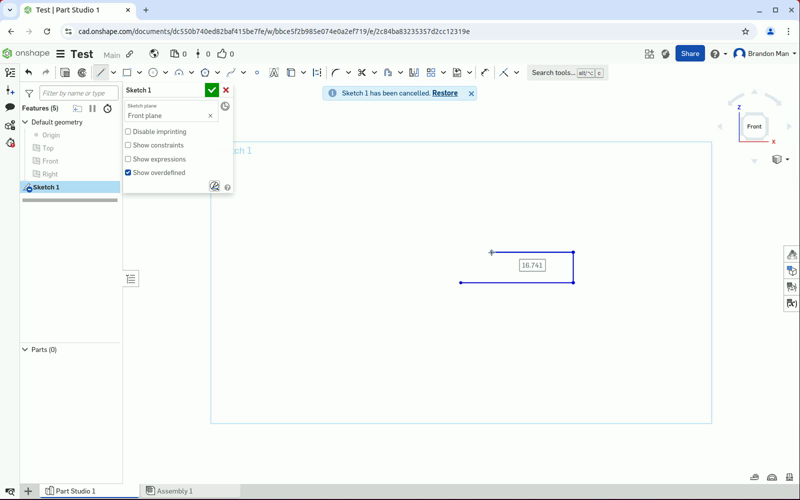
mouse_move(521, 252)
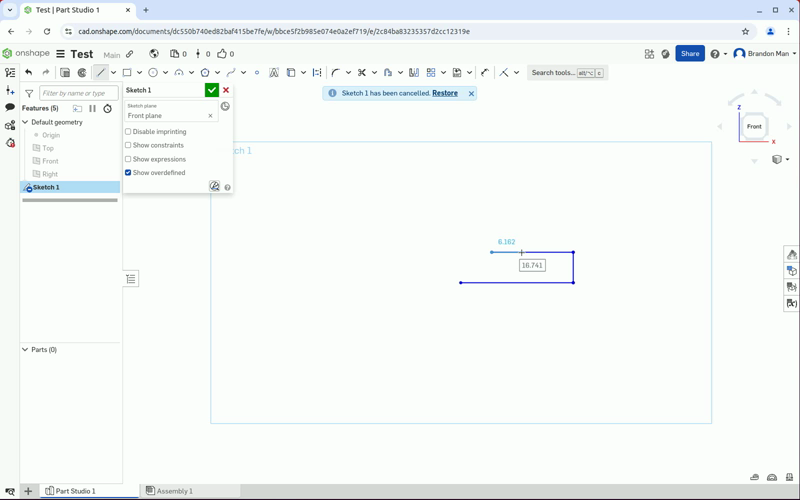
mouse_move(491, 201)
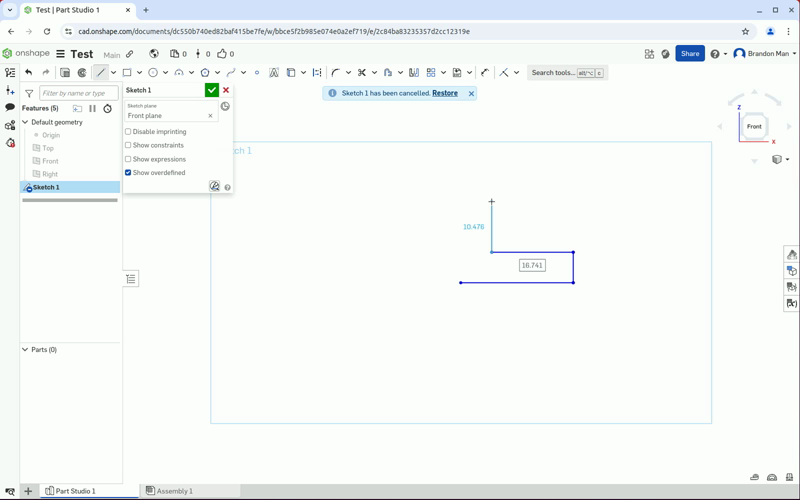
click(491, 201)
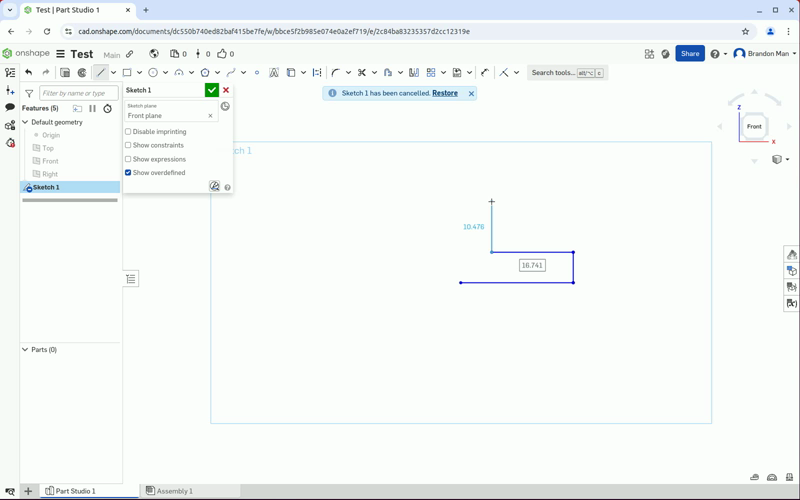
key_up(shift)
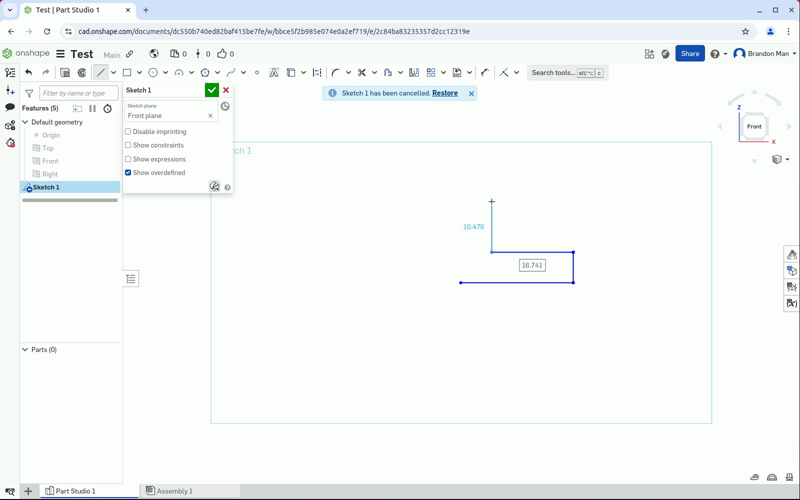
key_down(shift)
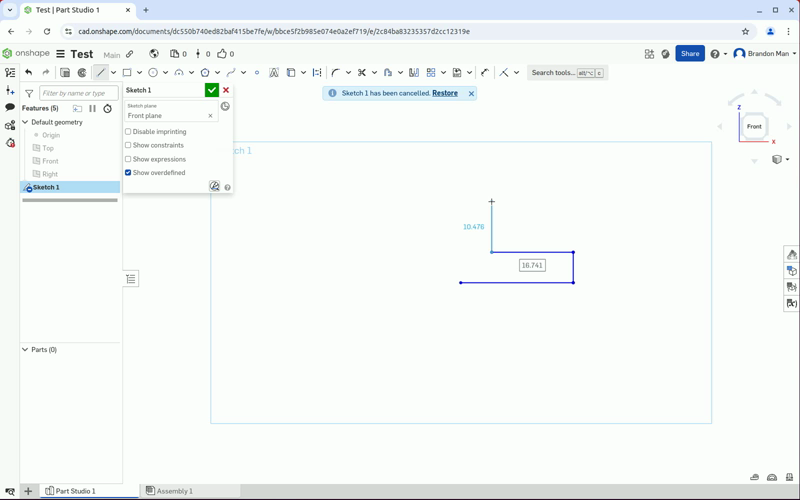
mouse_move(521, 201)
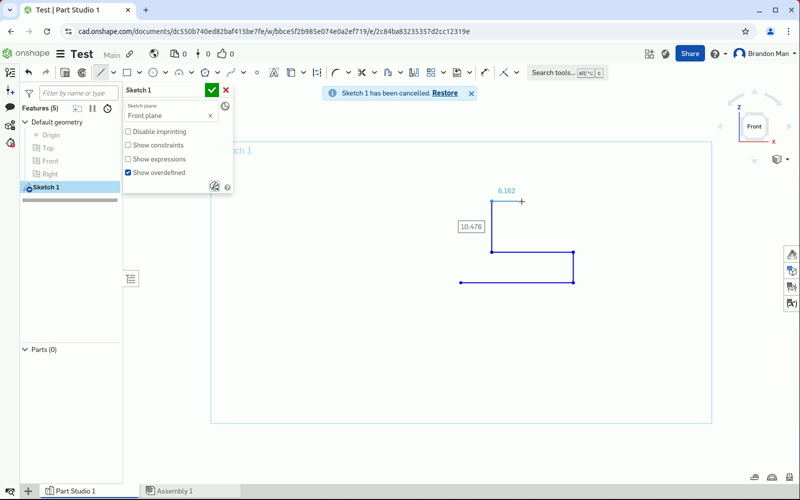
mouse_move(460, 201)
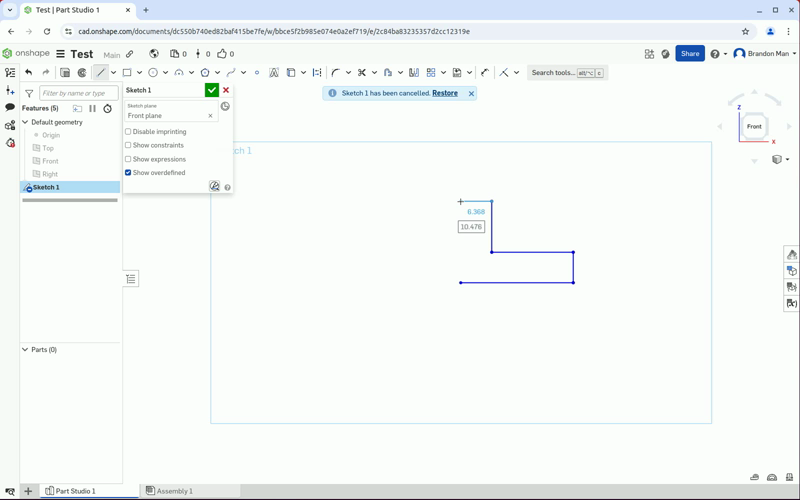
click(460, 201)
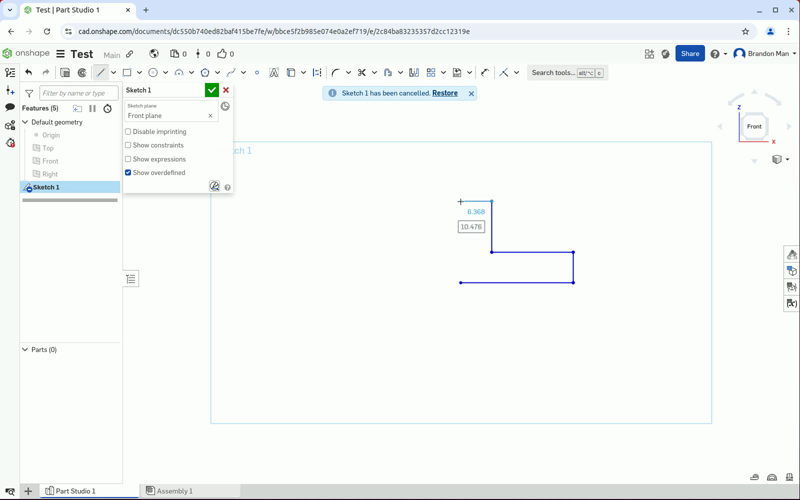
key_up(shift)
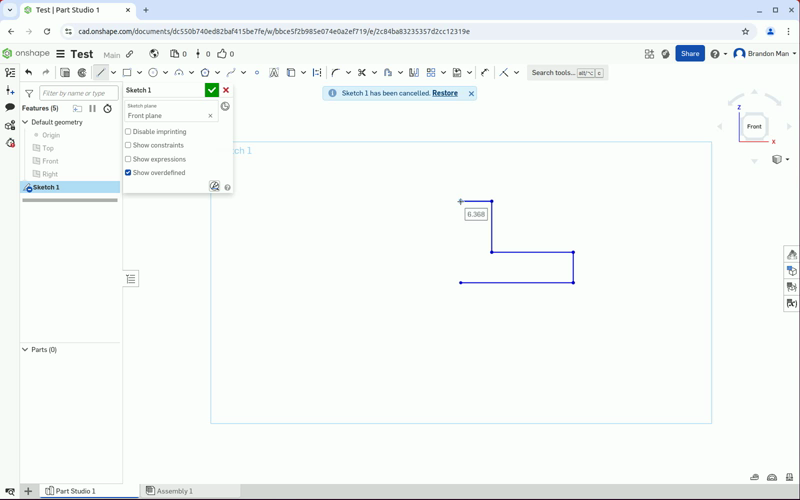
key_down(shift)
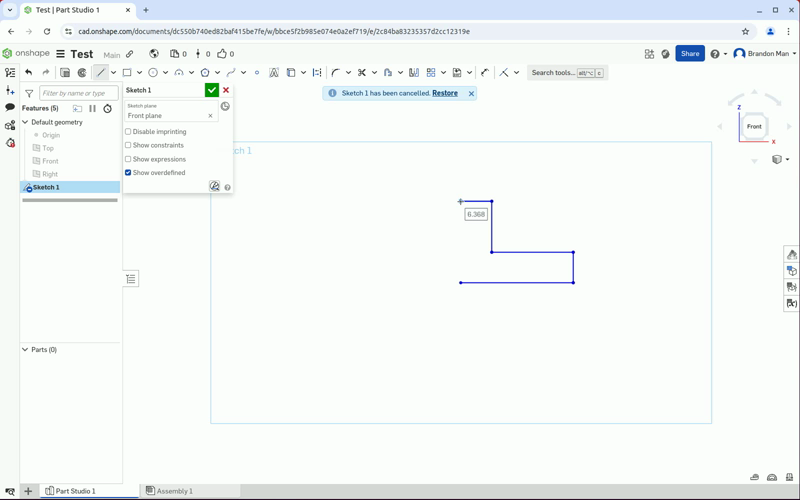
mouse_move(460, 282)
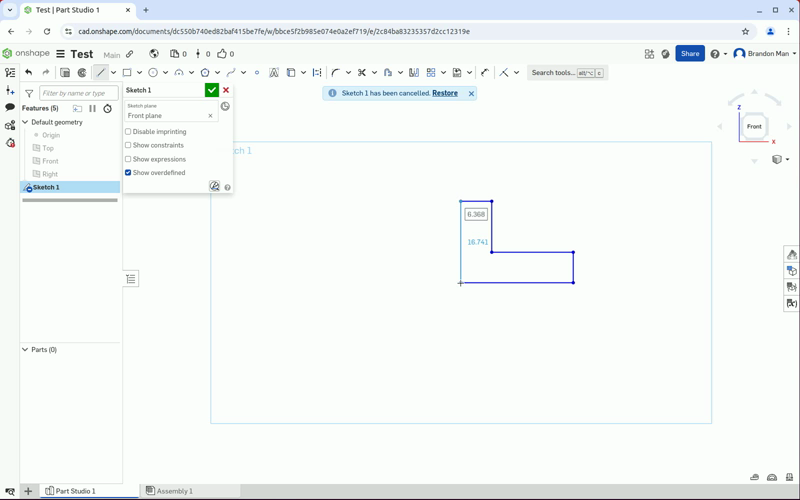
key_up(shift)
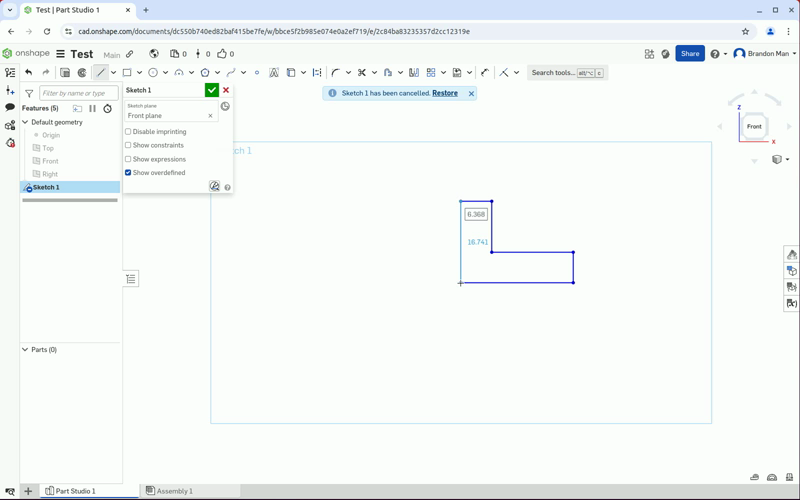
click(460, 282)
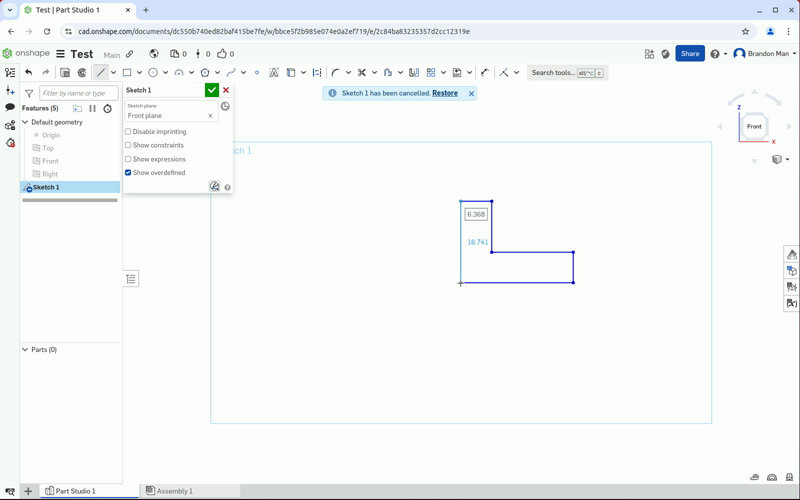
key(esc)
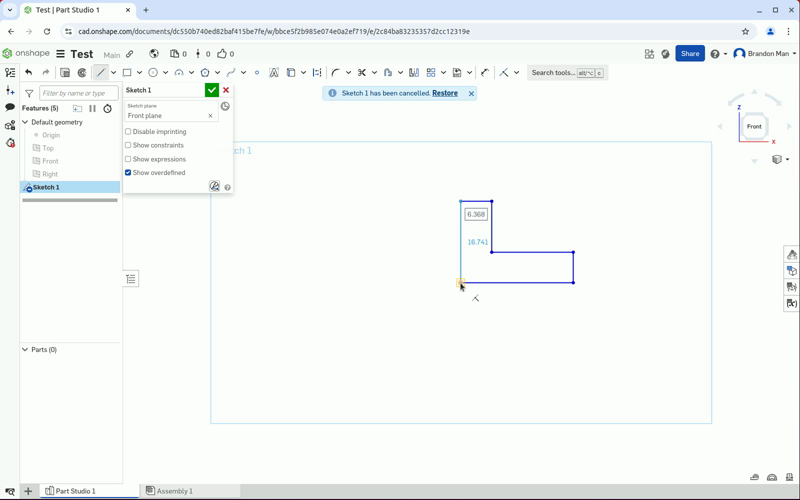
mouse_move(563, 275)
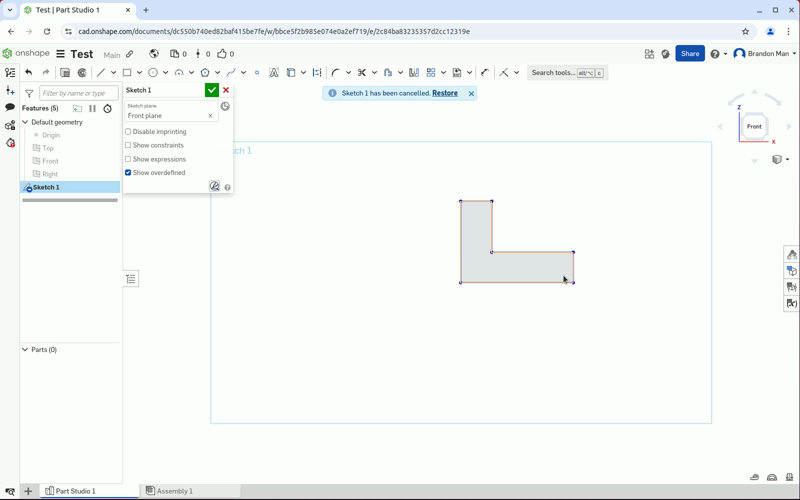
click(563, 275)
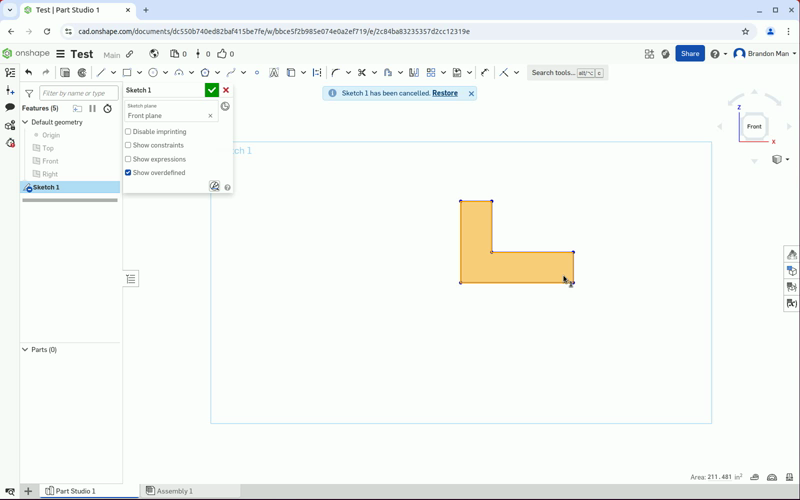
mouse_move(73, 352)
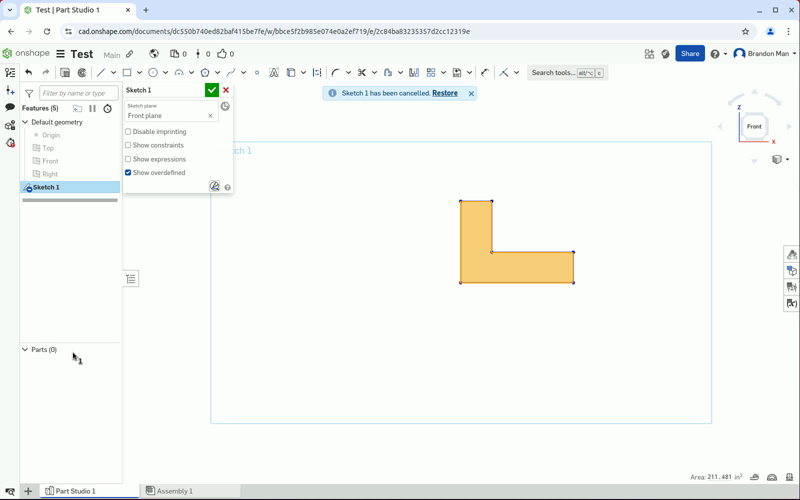
key(shift+y)
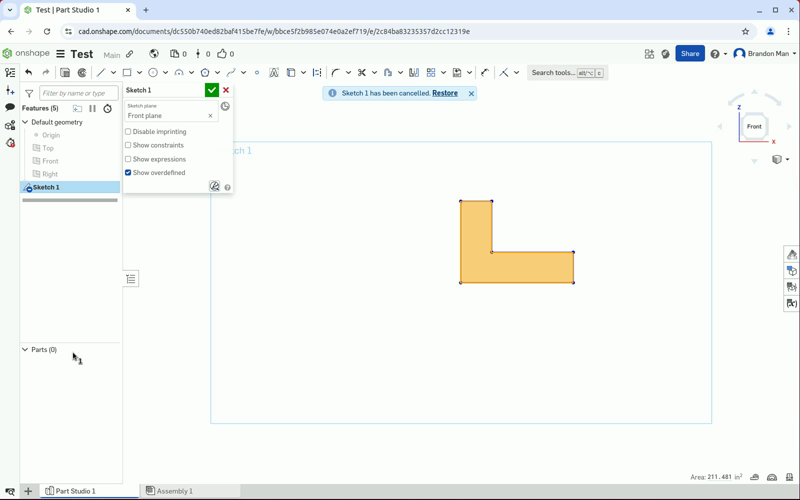
key(shift+e)
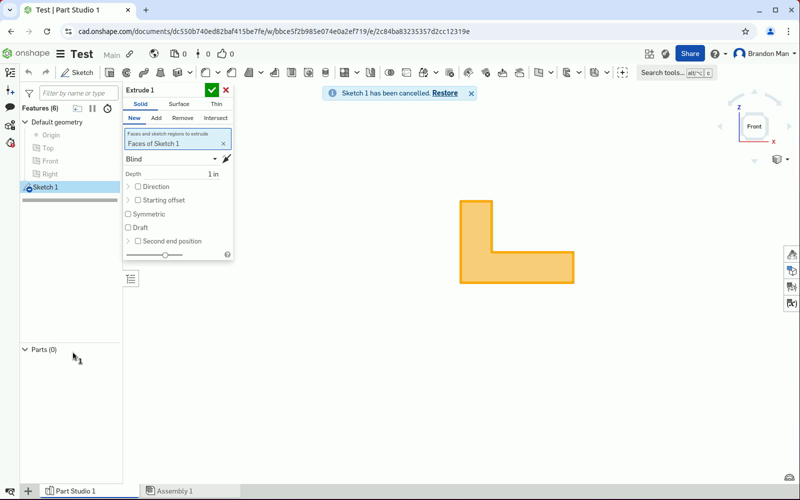
mouse_move(143, 106)
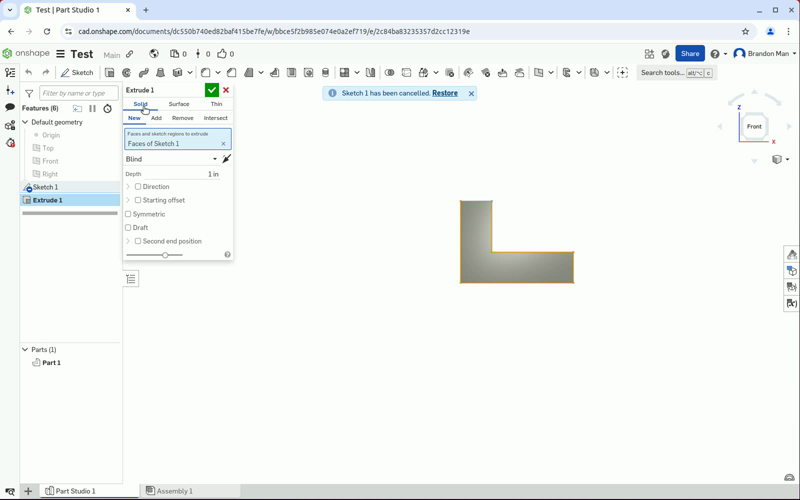
click(143, 106)
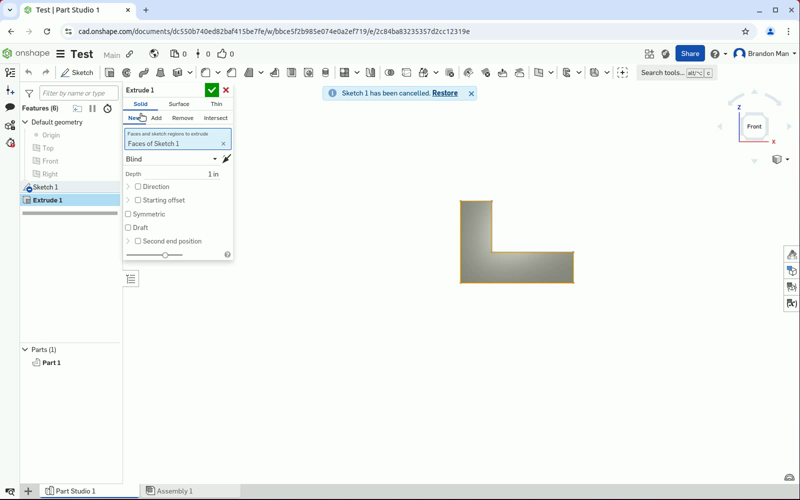
mouse_move(137, 120)
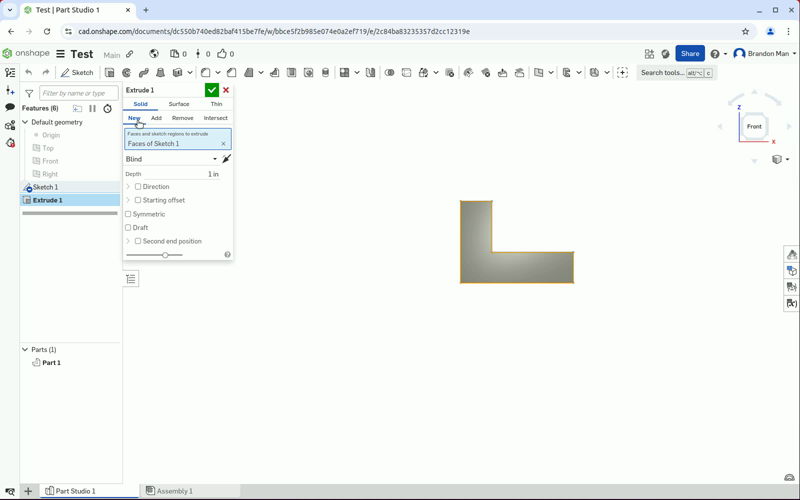
click(137, 120)
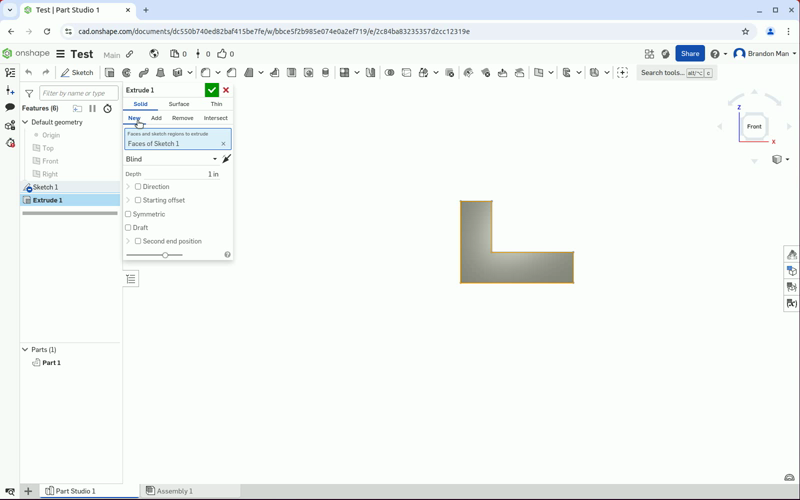
key(tab, 4)
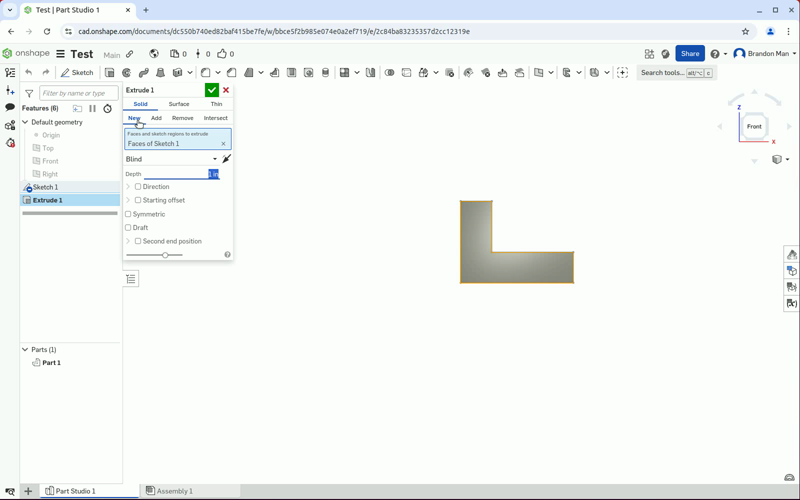
text(16.85)
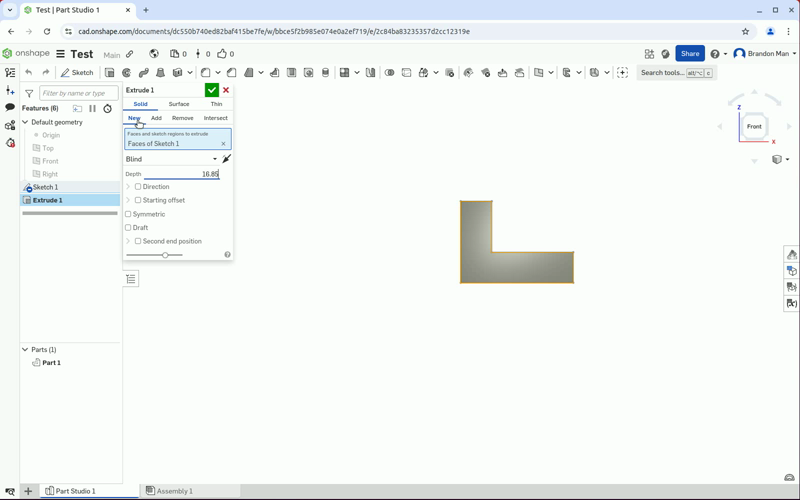
key(enter)
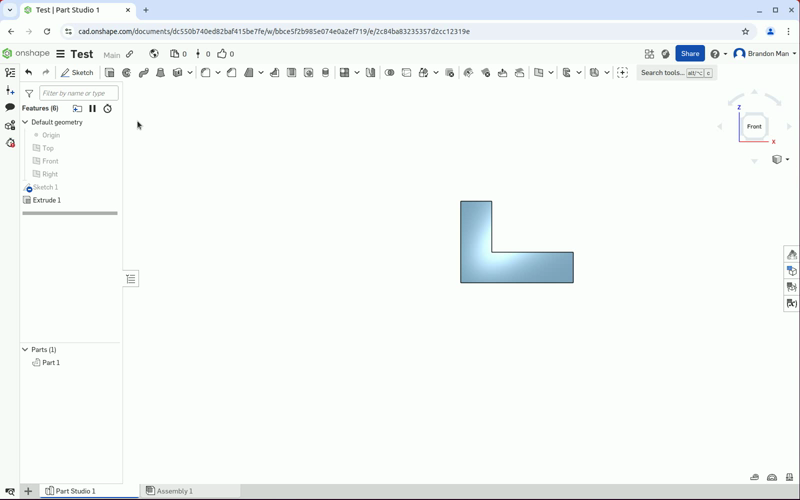
key(shift+h)
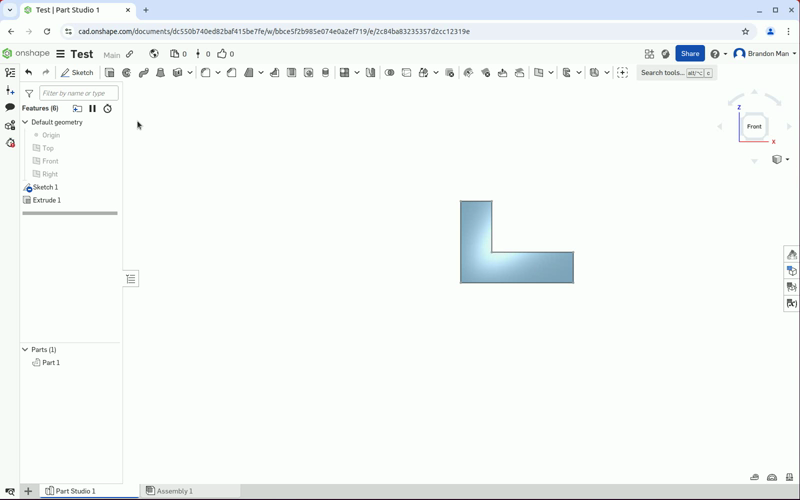
key(shift+h)
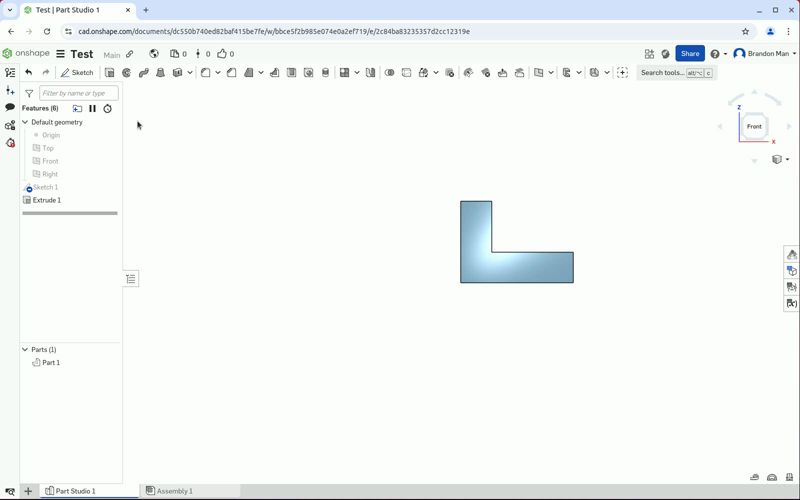
mouse_move(73, 189)
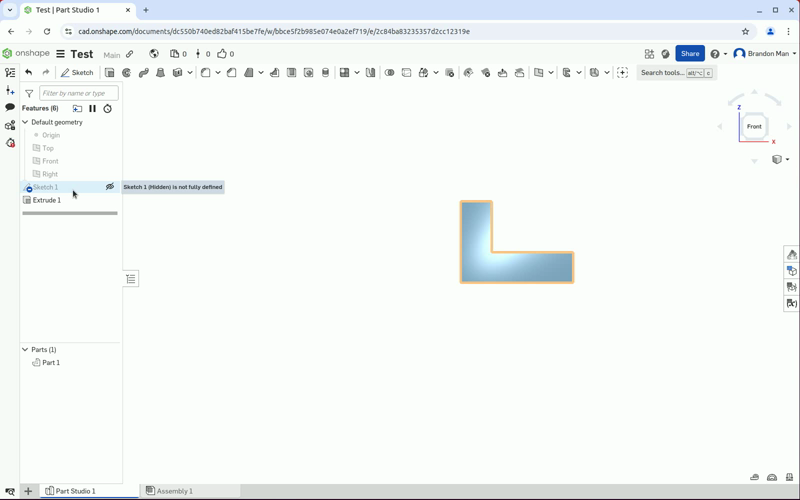
click(73, 189)
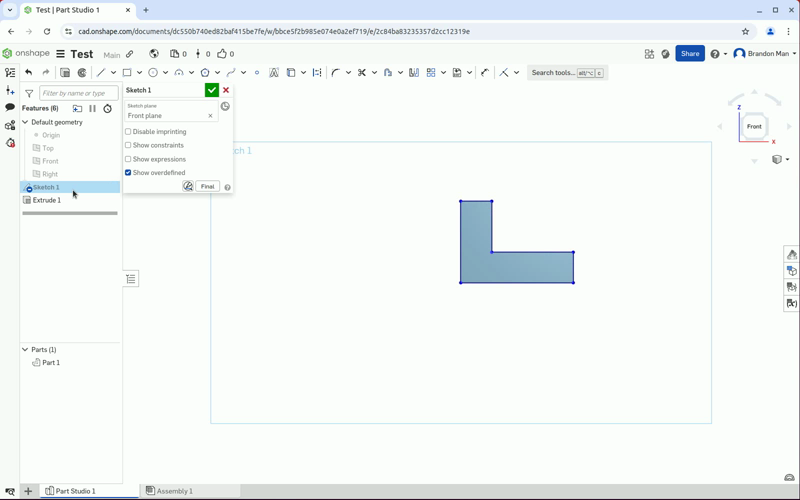
mouse_move(229, 92)
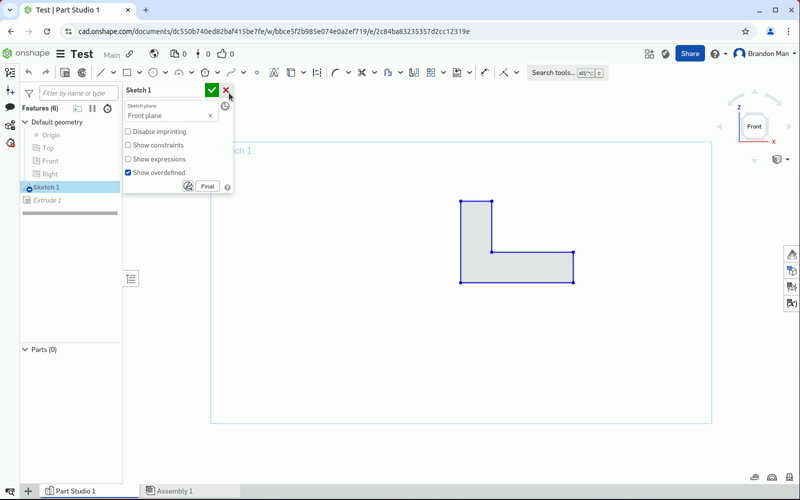
click(229, 92)
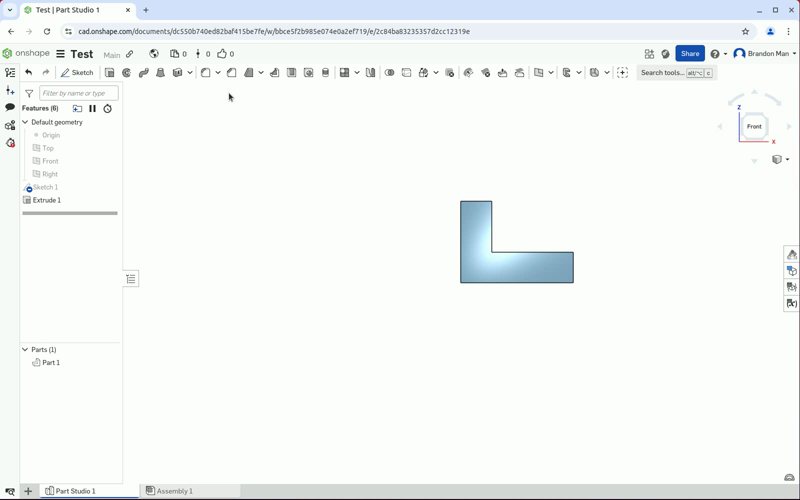
mouse_move(73, 352)
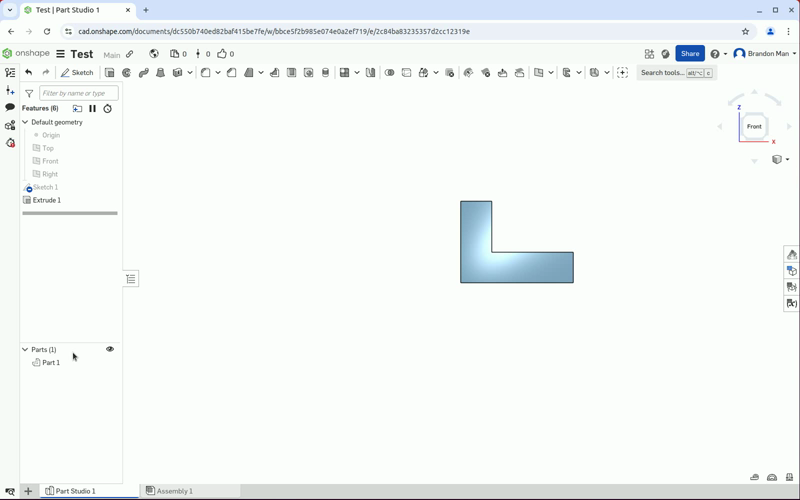
key(y)
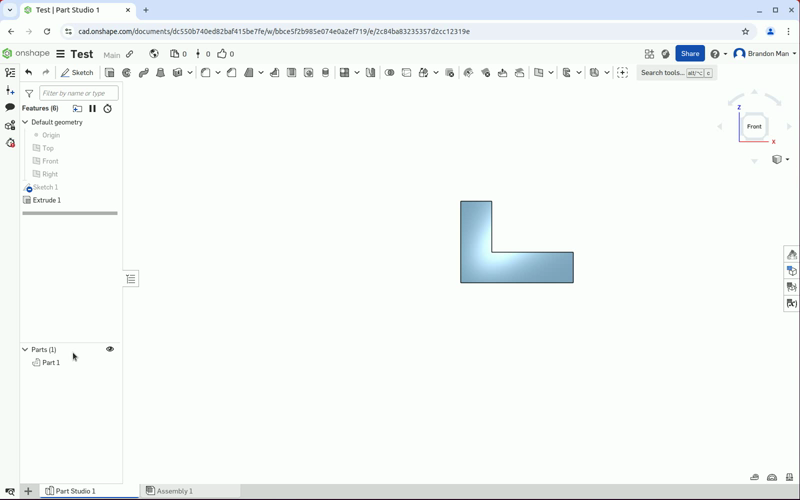
key(shift+p)
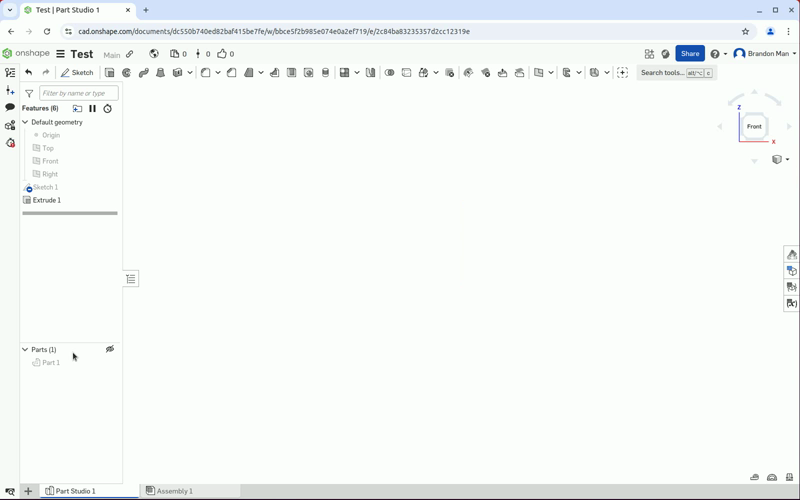
key(space)
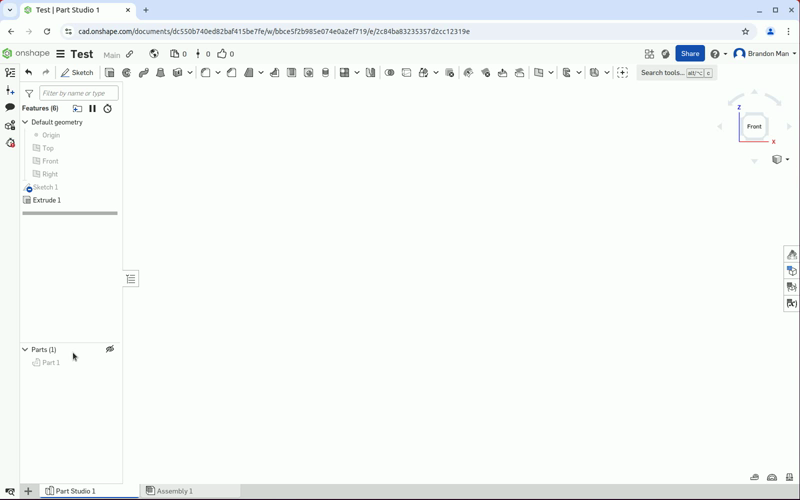
key_down(shift)
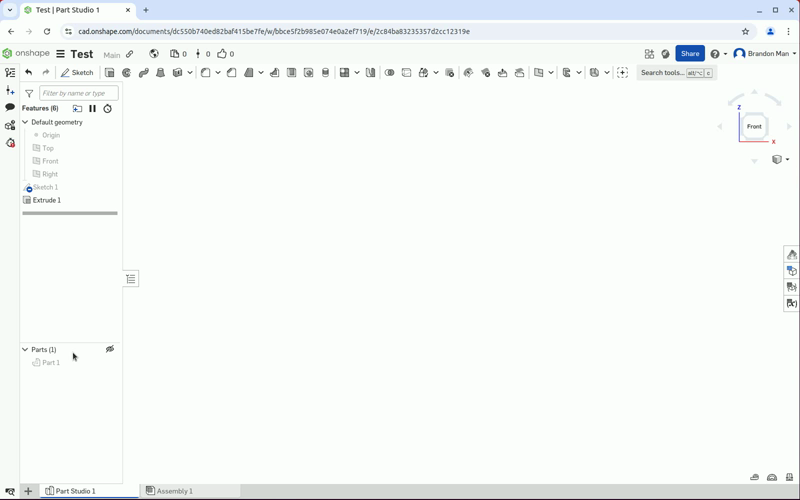
key(down)
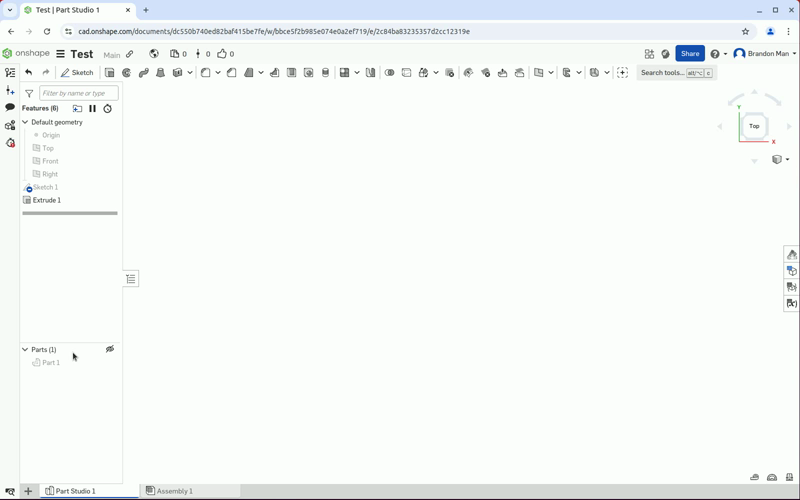
key_up(shift)
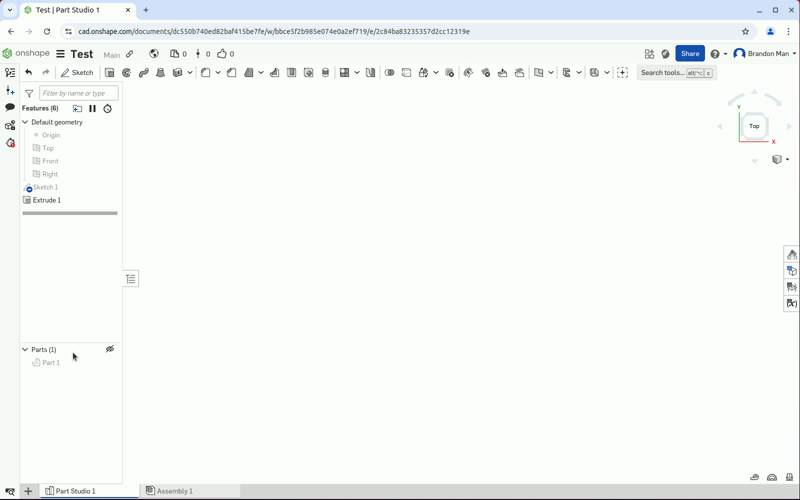
mouse_move(73, 352)
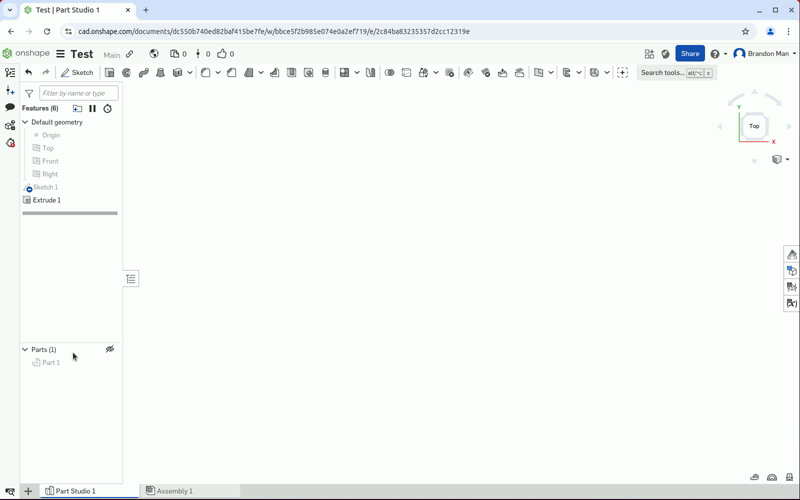
key(shift+y)
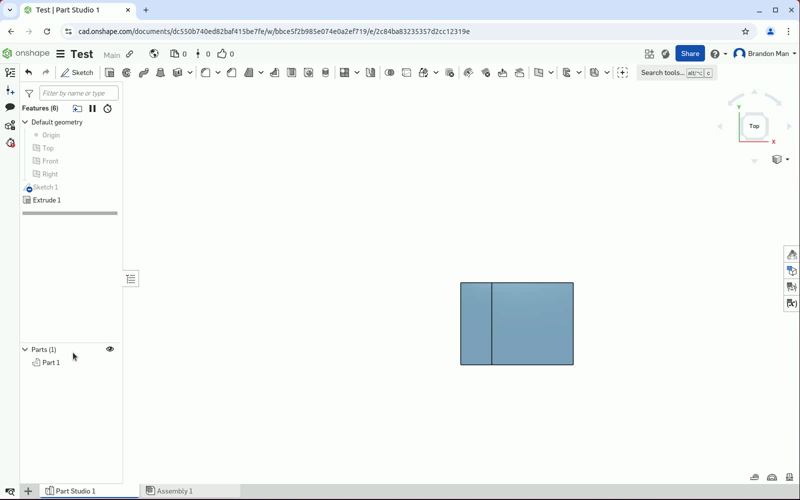
mouse_move(541, 75)
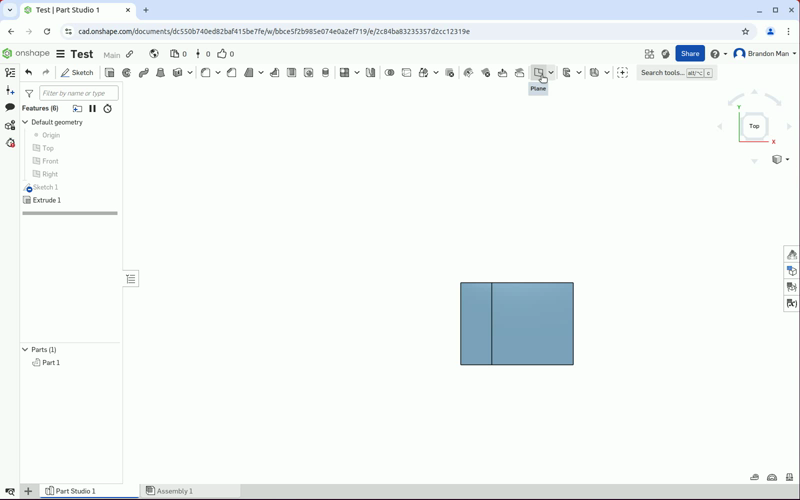
click(541, 75)
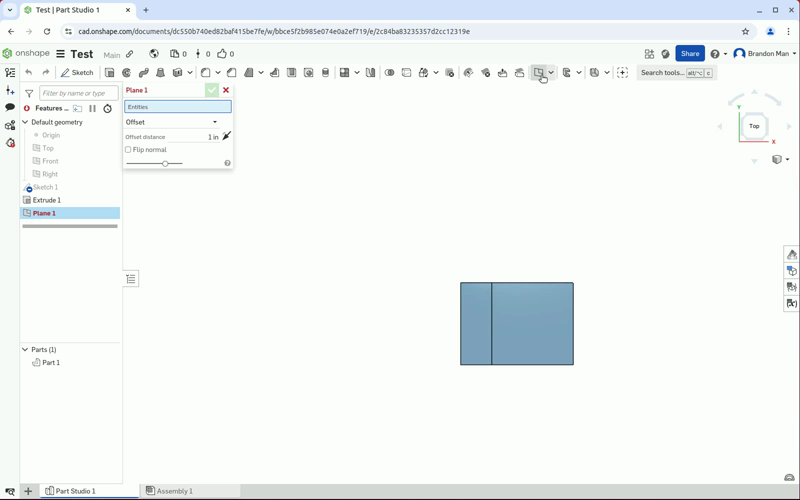
mouse_move(73, 150)
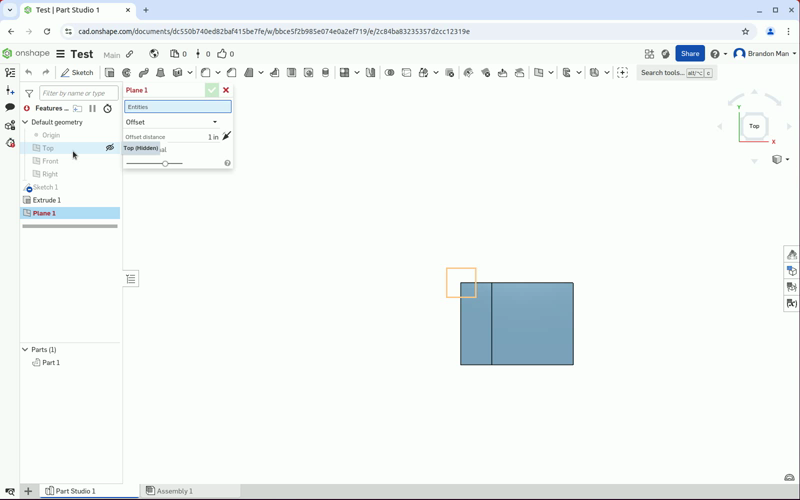
click(73, 150)
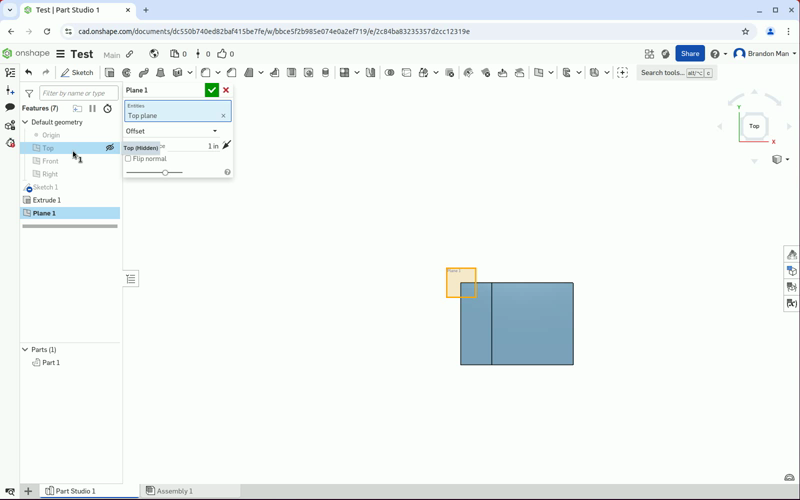
key(tab, 2)
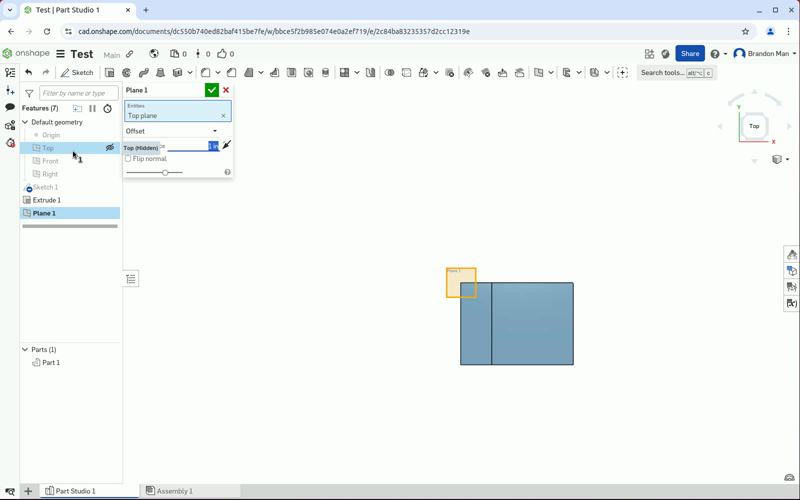
text(16.854)
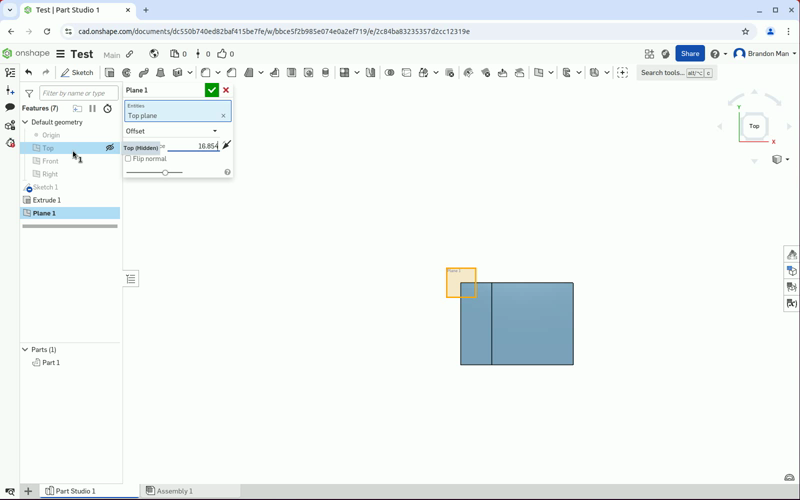
key(enter, 2)
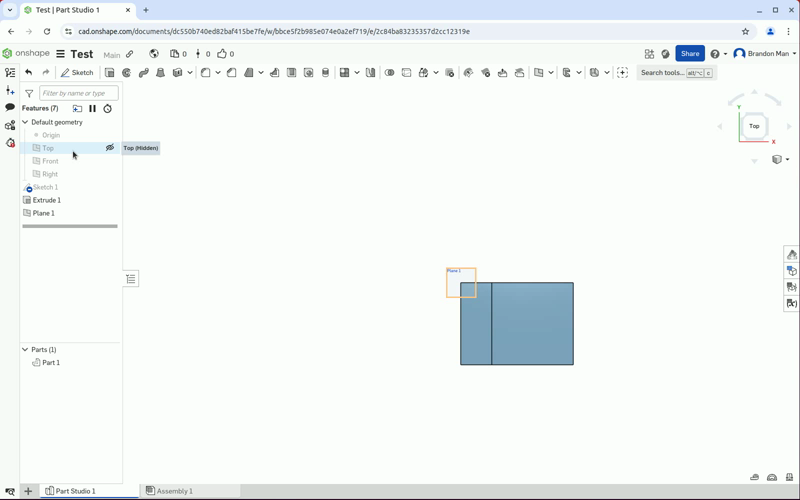
key(shift+s)
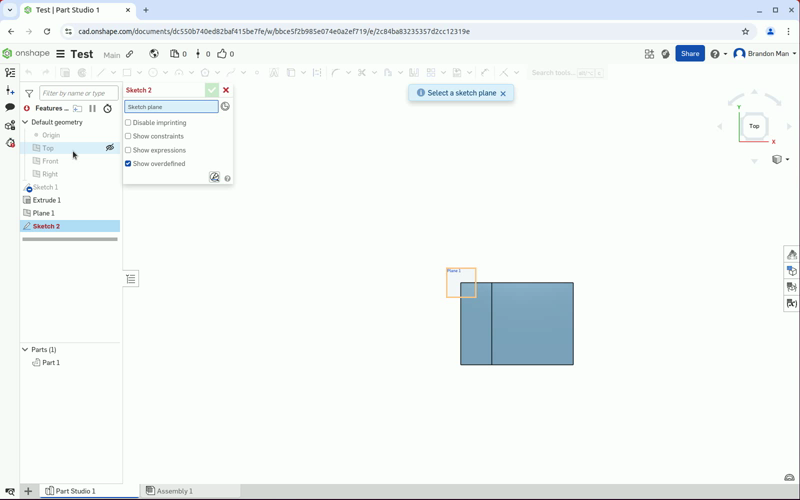
mouse_move(73, 215)
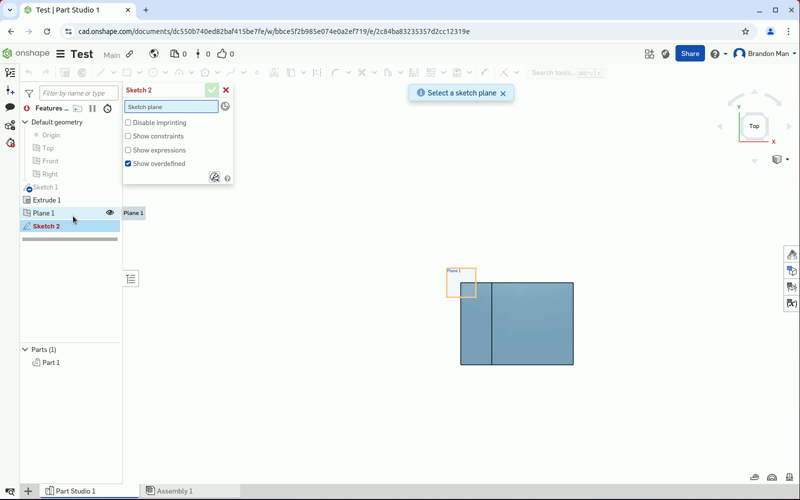
click(73, 215)
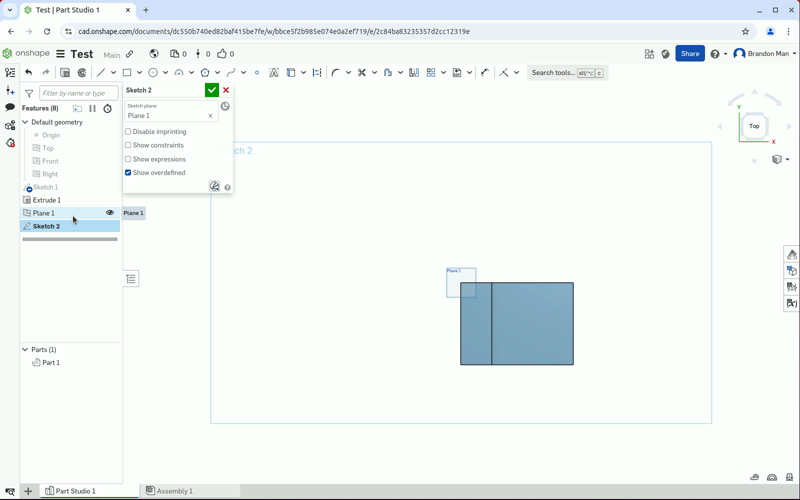
mouse_move(73, 352)
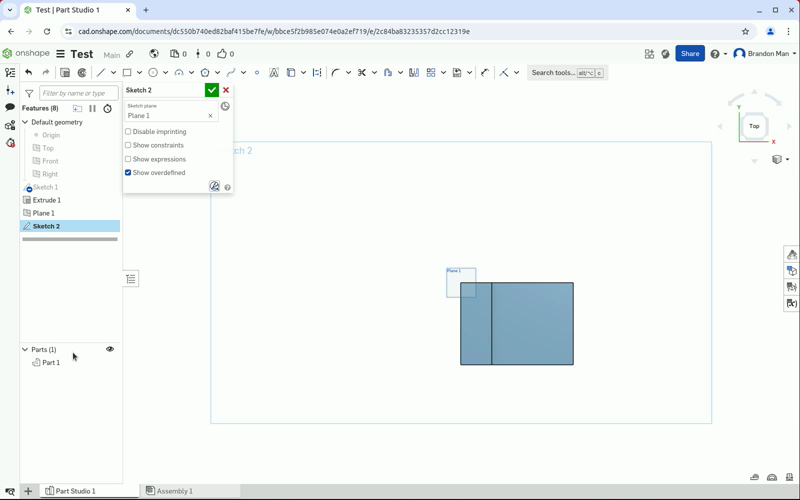
key(y)
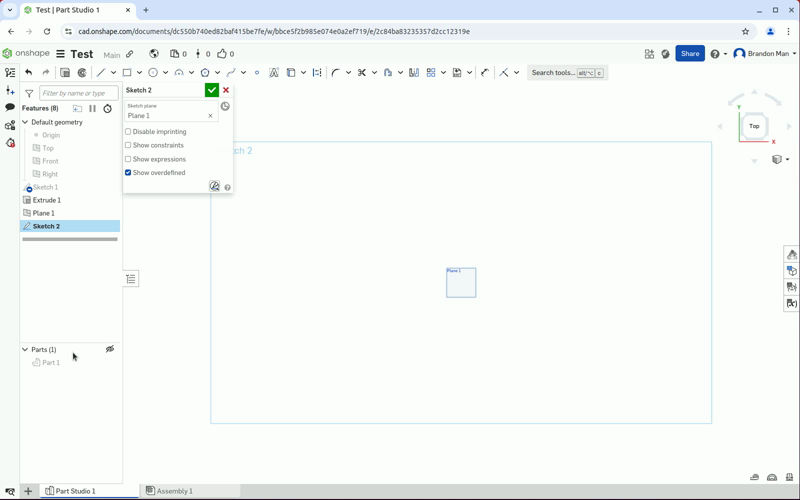
key(l)
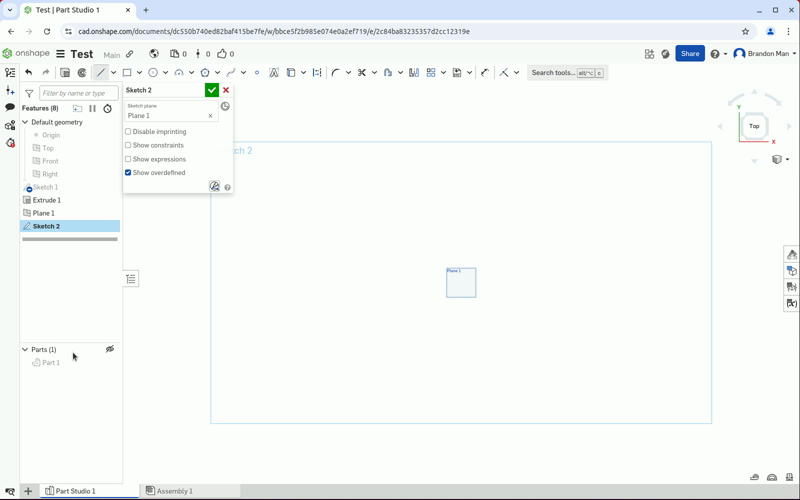
key_down(shift)
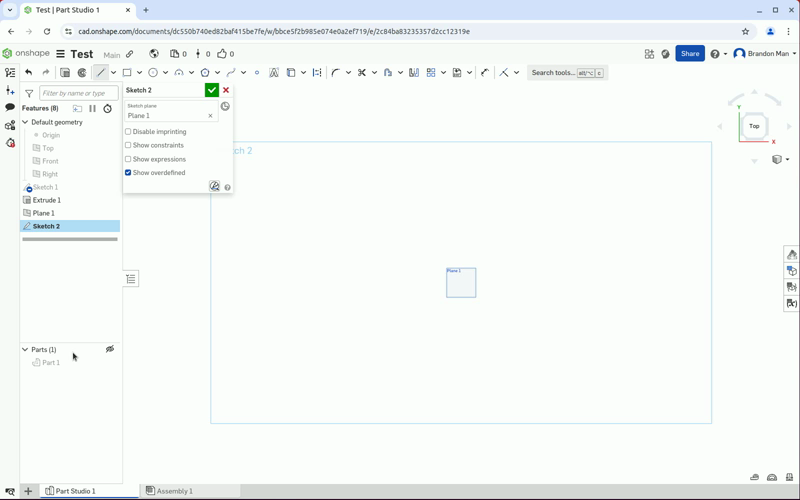
mouse_move(460, 347)
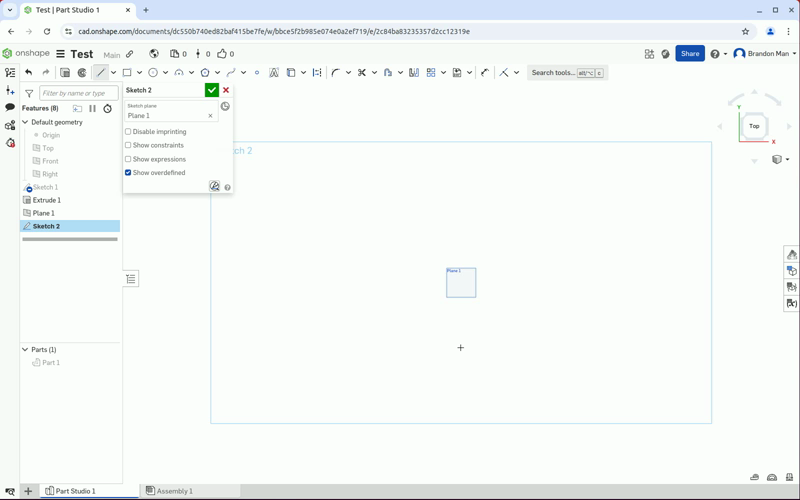
click(460, 347)
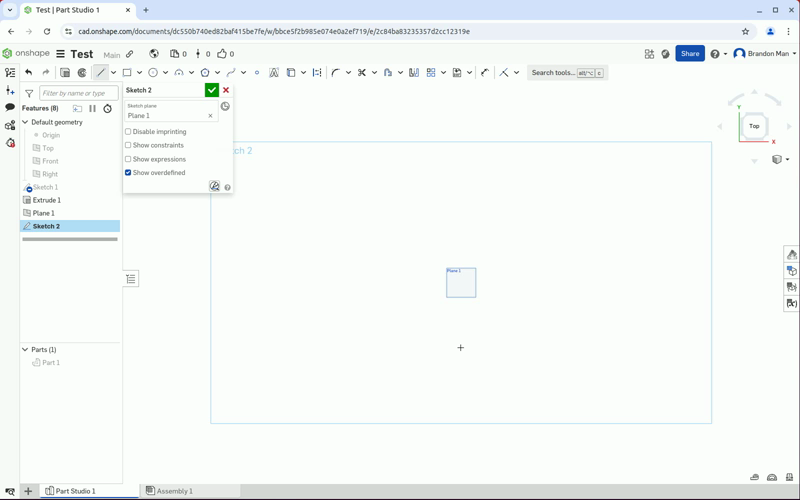
key_up(shift)
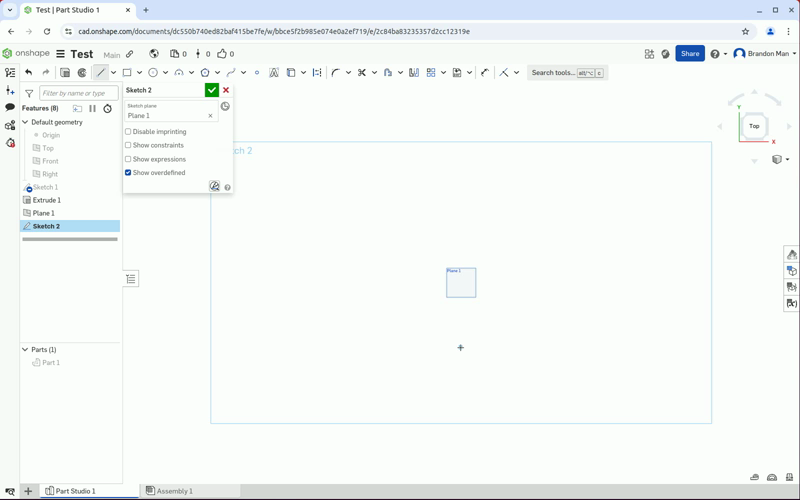
key_down(shift)
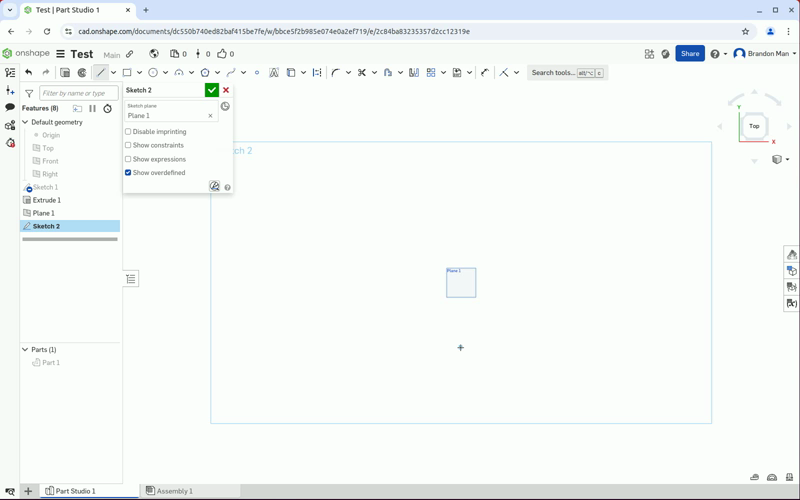
mouse_move(490, 347)
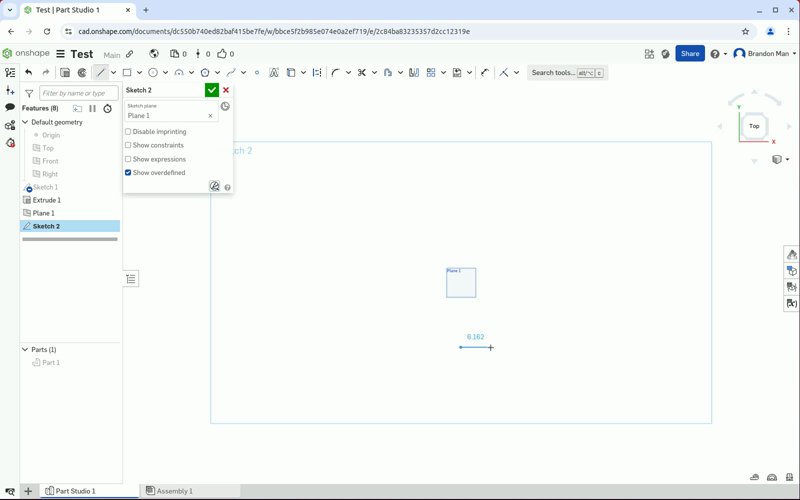
mouse_move(492, 347)
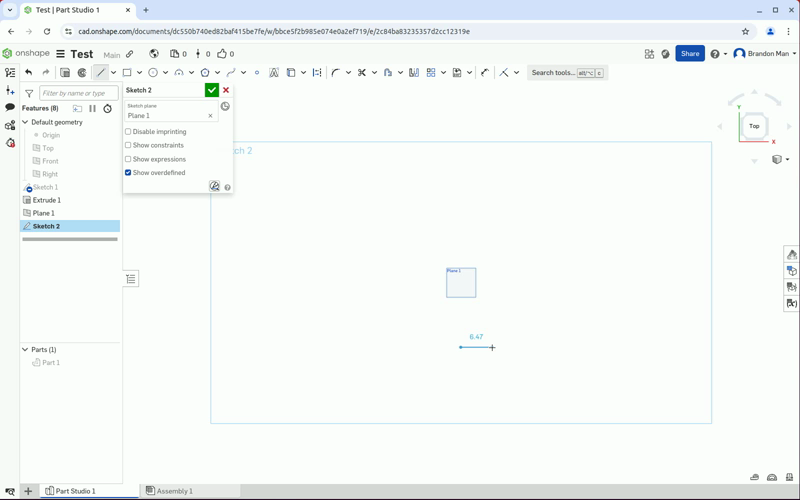
click(492, 347)
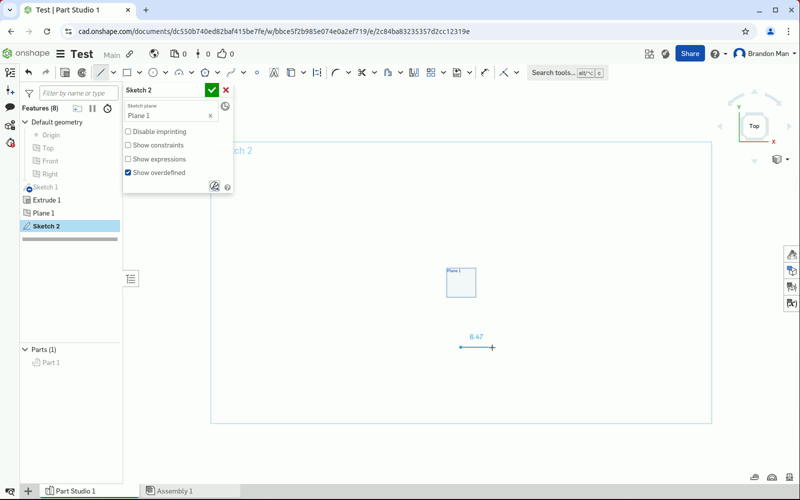
key_up(shift)
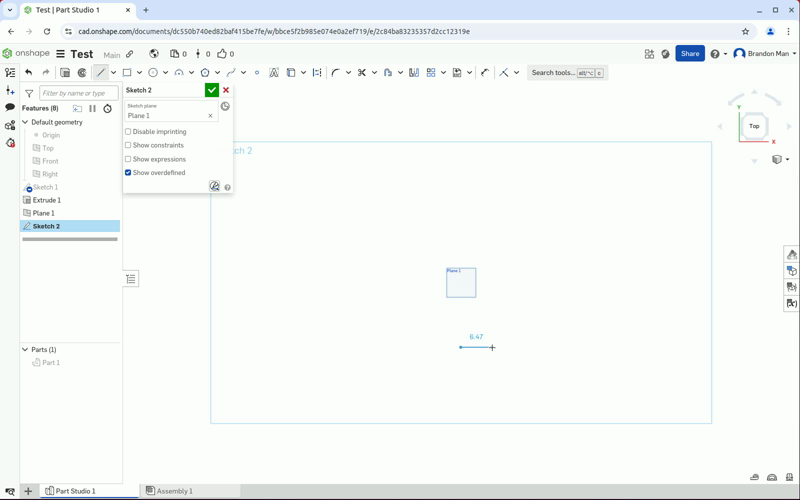
key_down(shift)
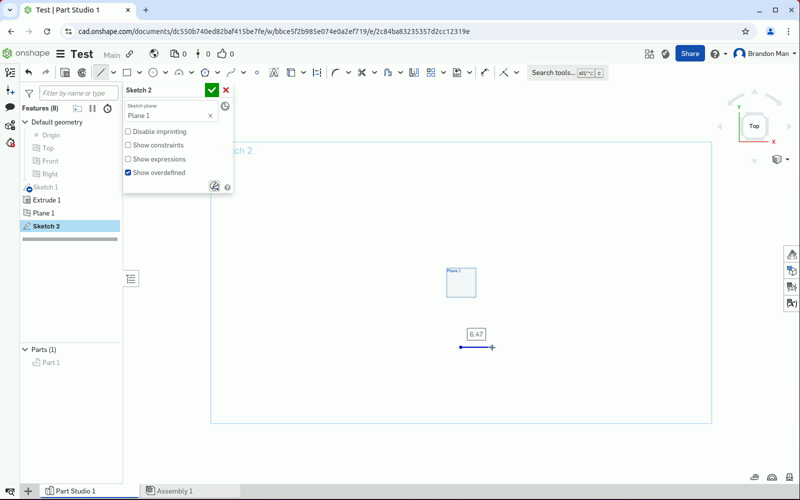
mouse_move(522, 347)
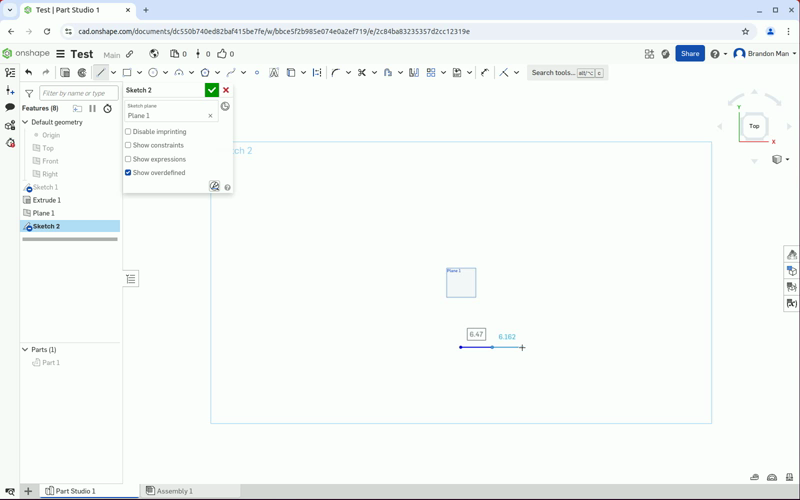
mouse_move(492, 298)
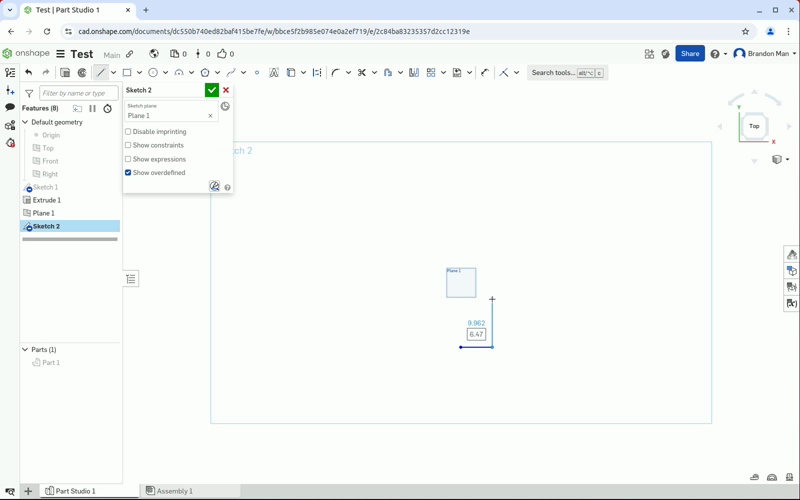
click(492, 298)
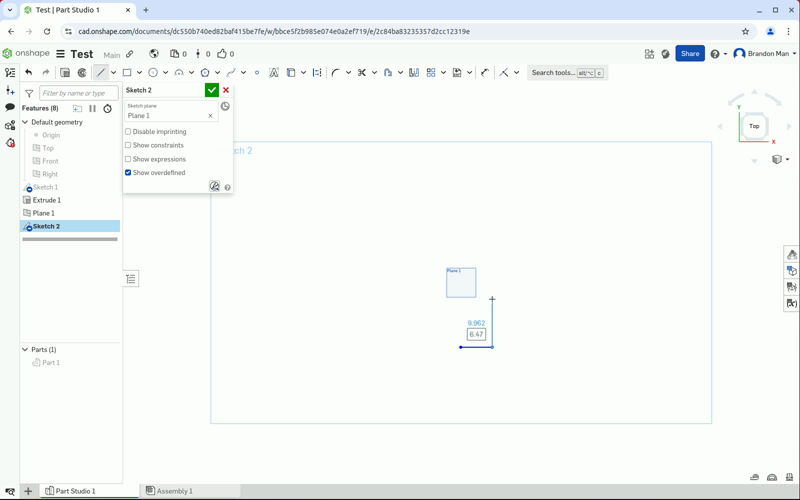
key_up(shift)
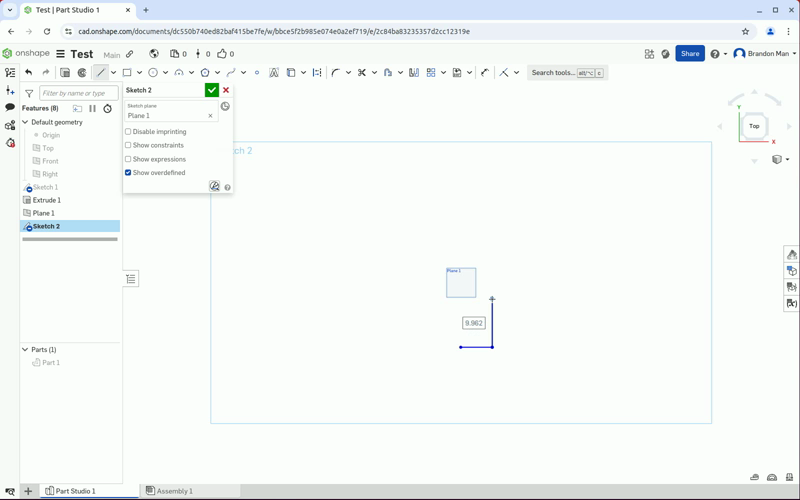
key_down(shift)
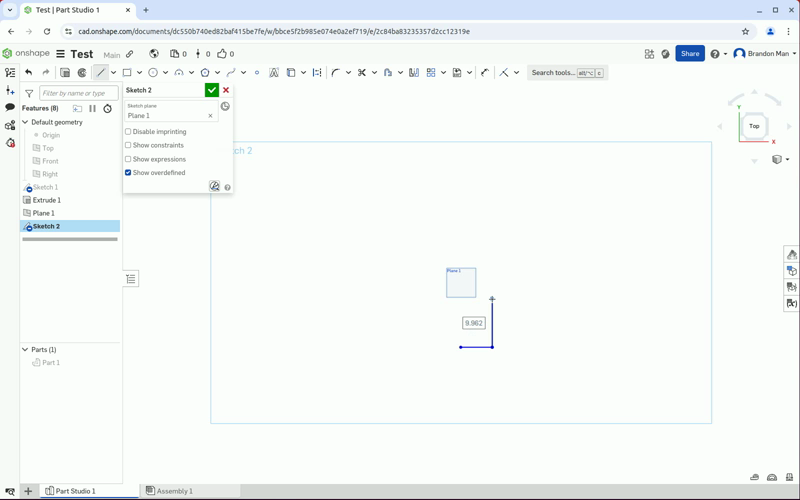
mouse_move(522, 298)
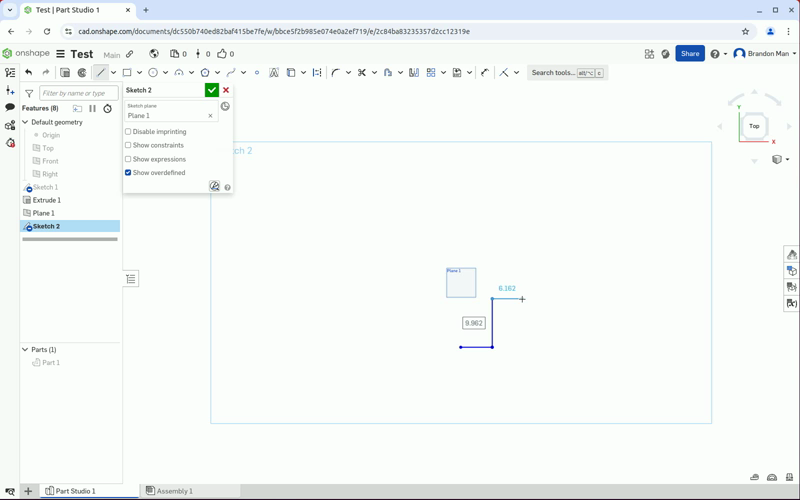
mouse_move(460, 298)
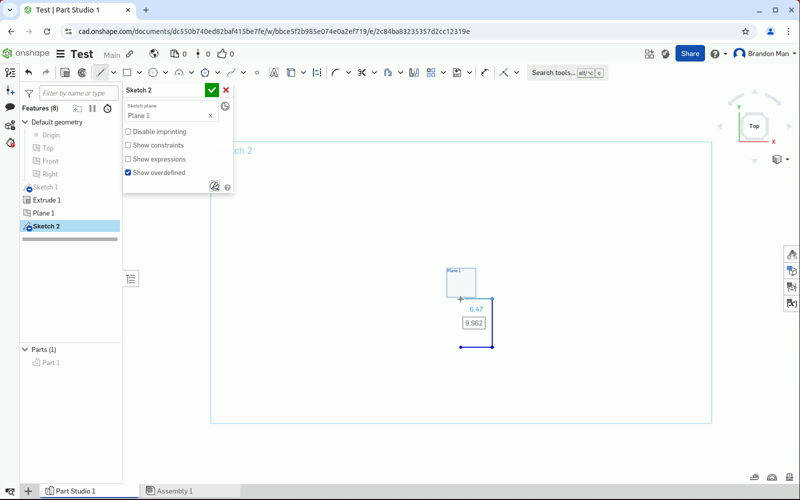
click(460, 298)
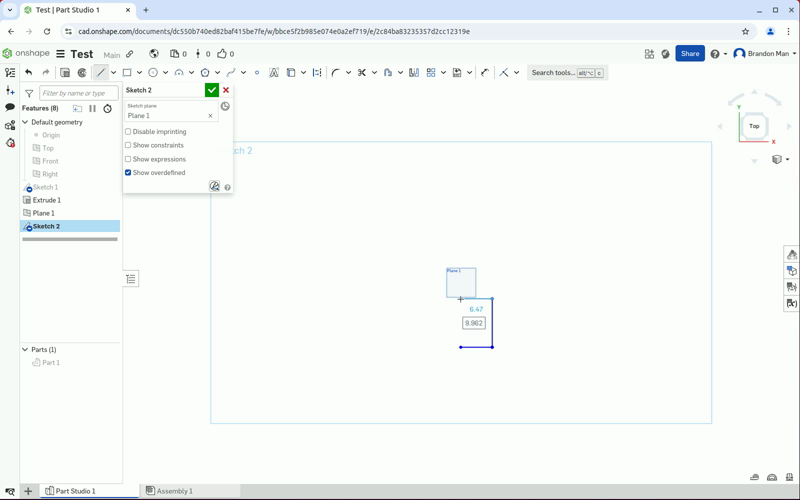
key_up(shift)
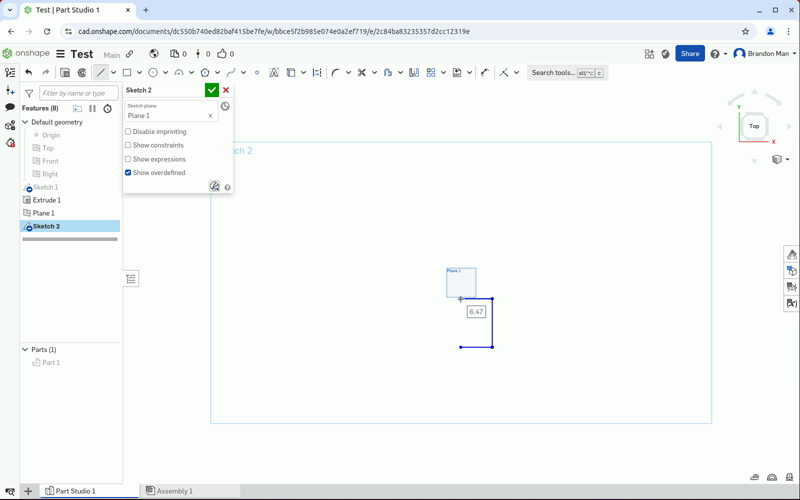
mouse_move(490, 298)
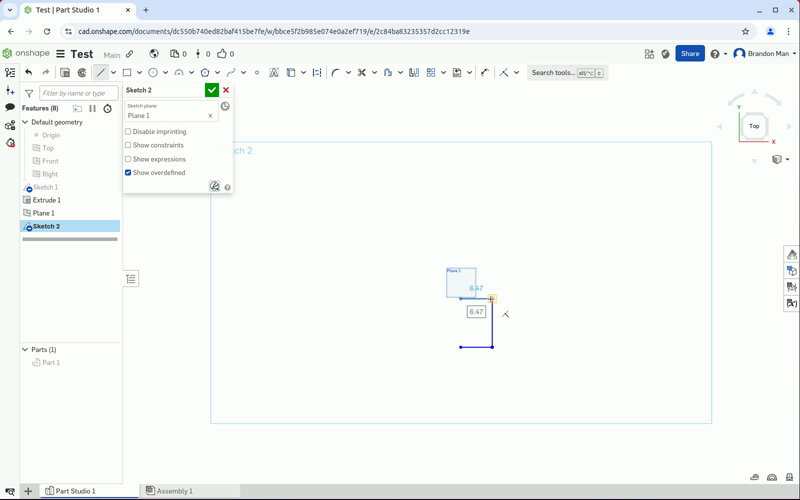
key_down(shift)
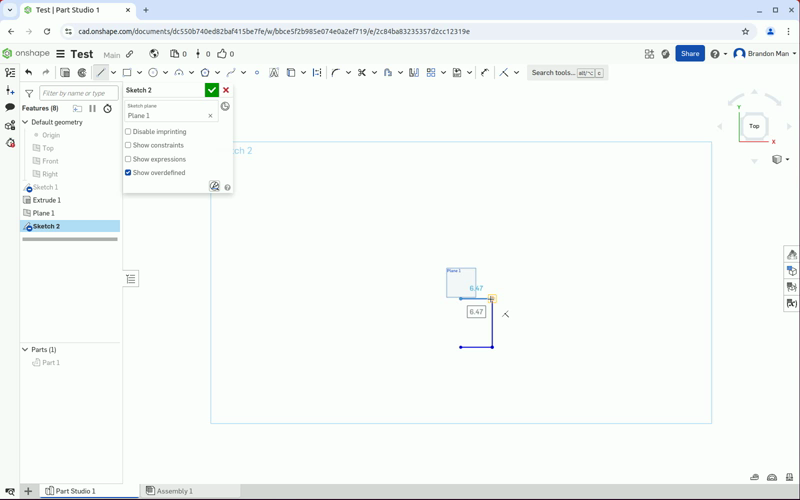
mouse_move(460, 347)
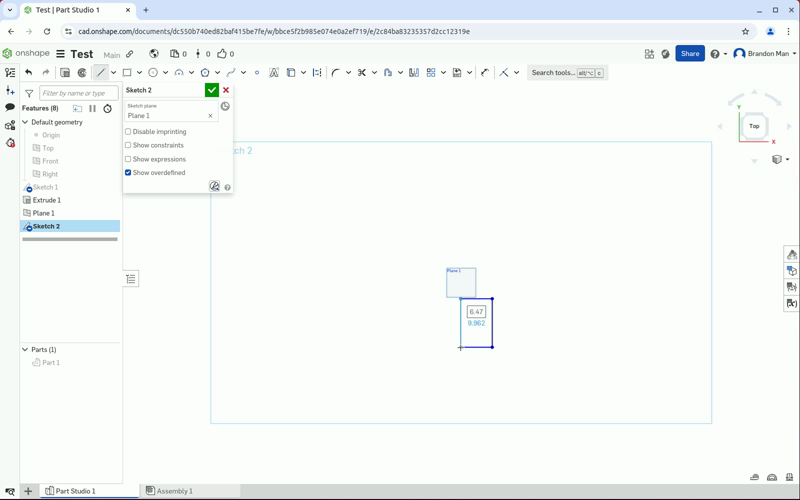
key_up(shift)
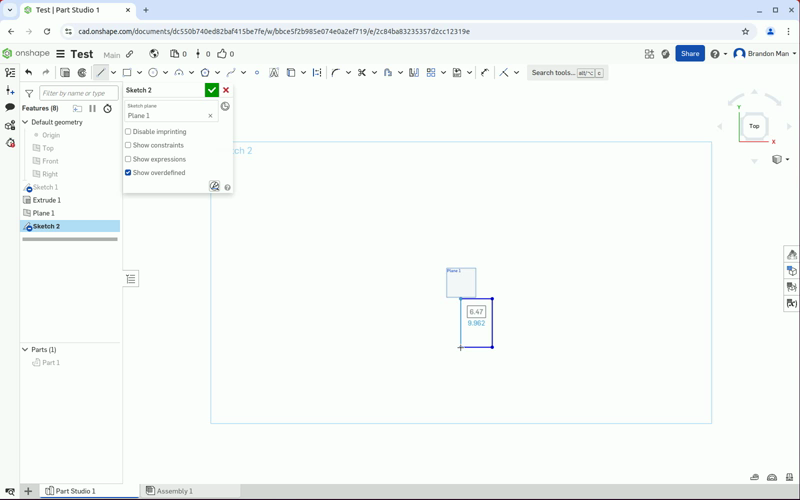
click(460, 347)
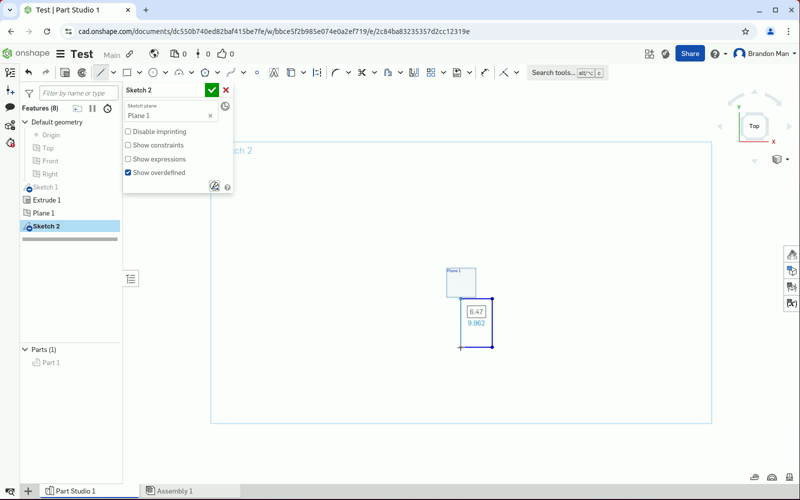
key(esc)
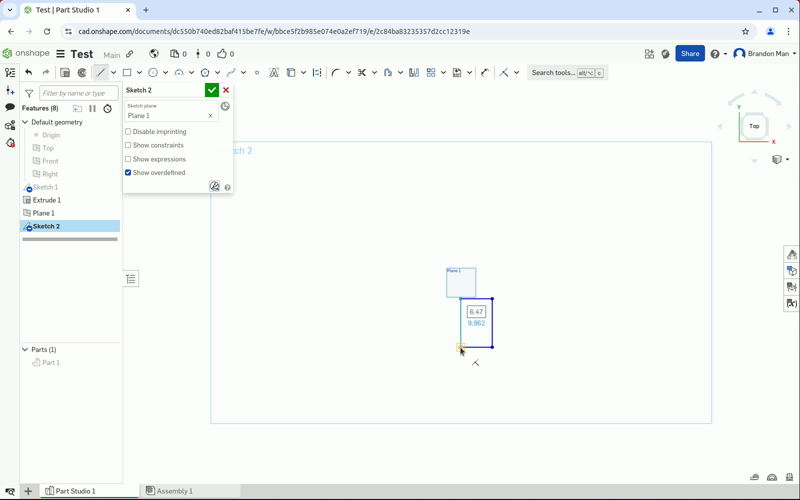
mouse_move(486, 308)
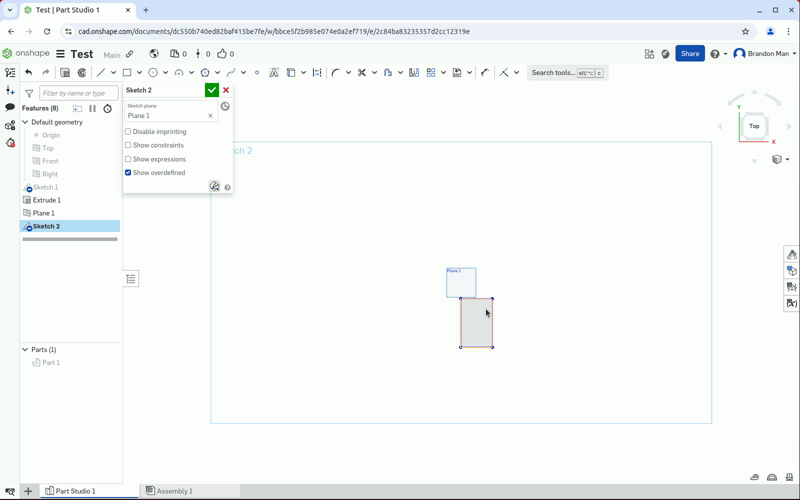
scroll(6)
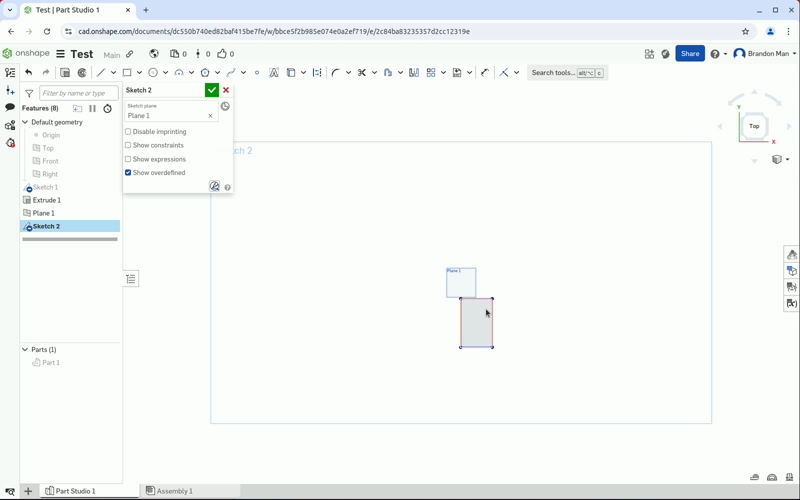
scroll(6)
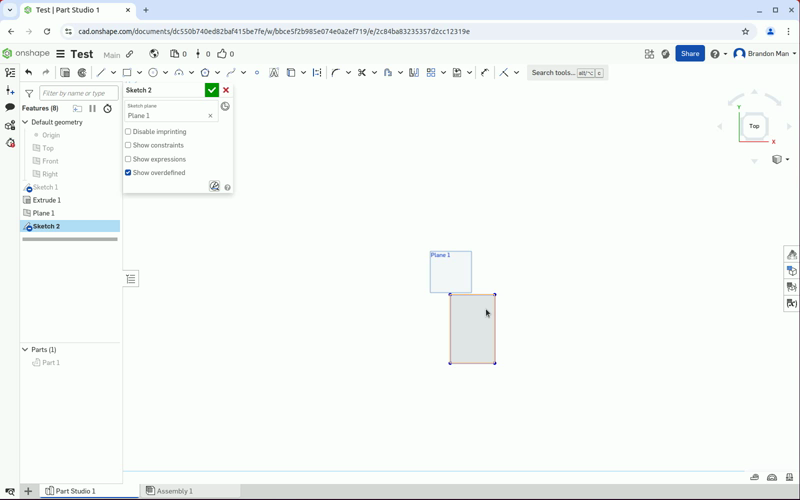
scroll(6)
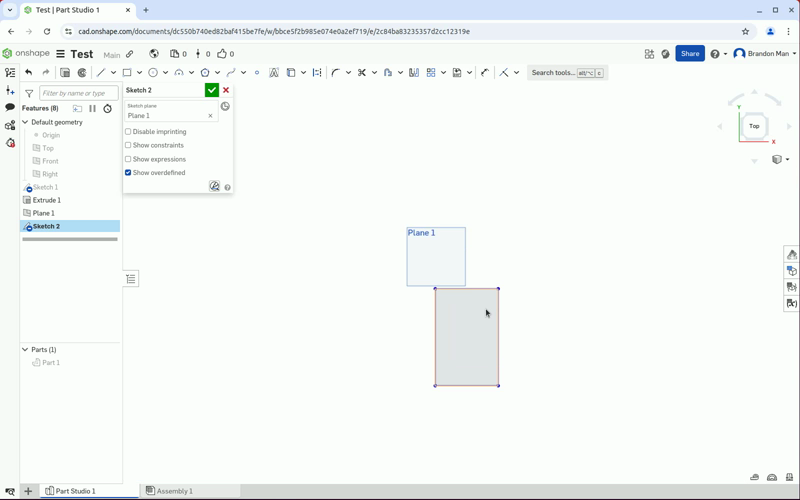
scroll(6)
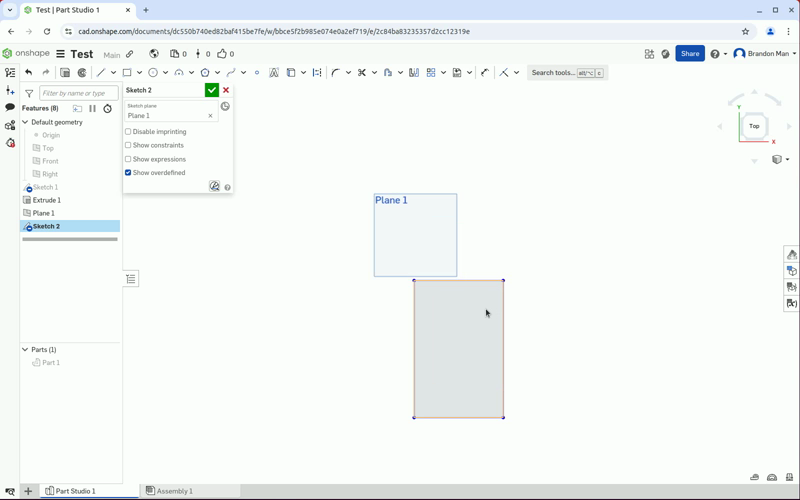
scroll(6)
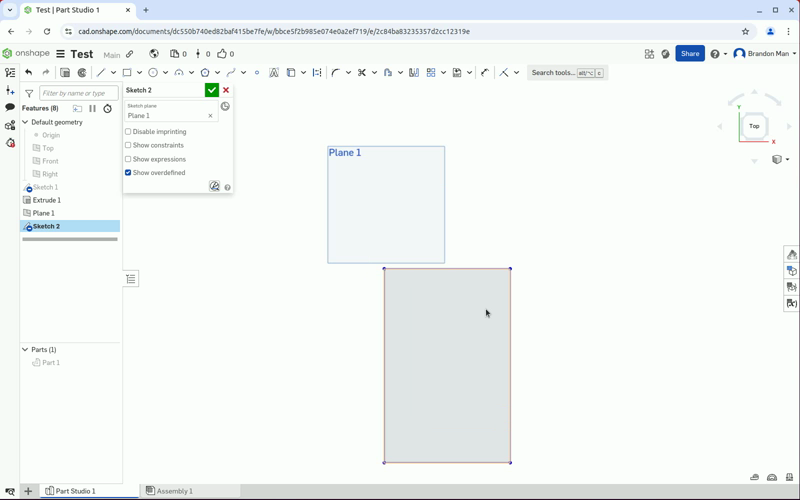
scroll(6)
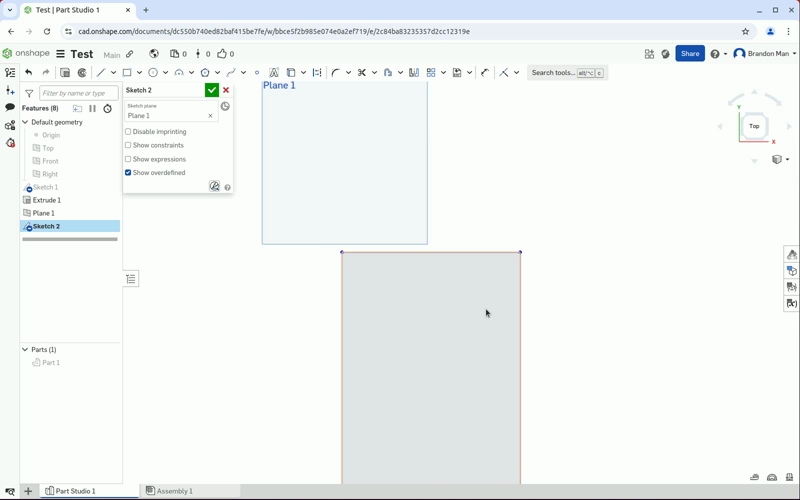
scroll(6)
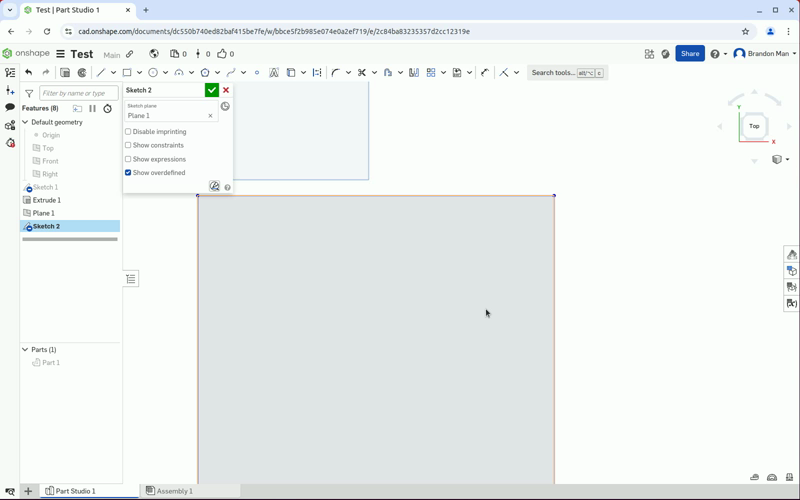
click(486, 308)
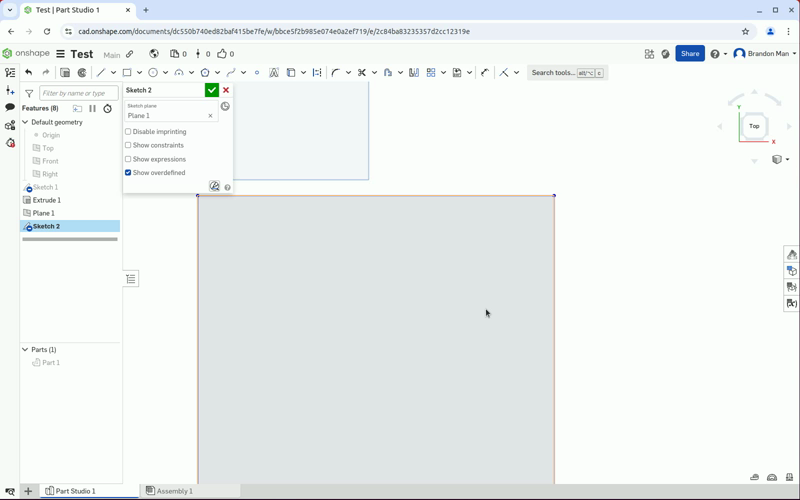
scroll(-6)
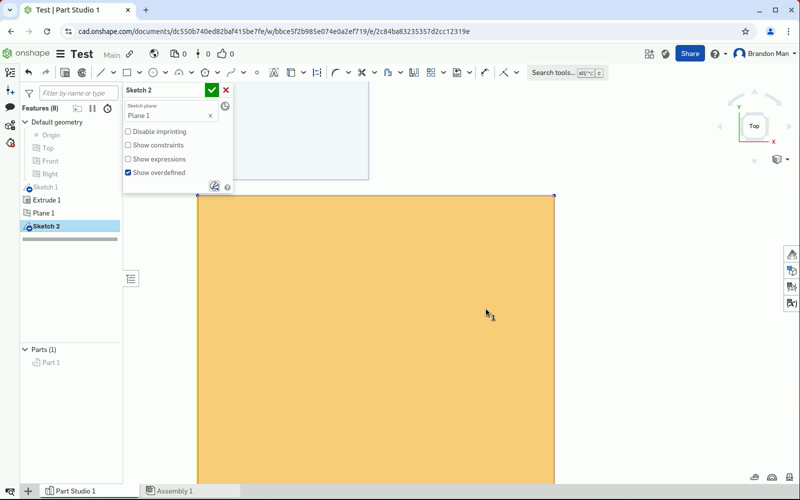
scroll(-6)
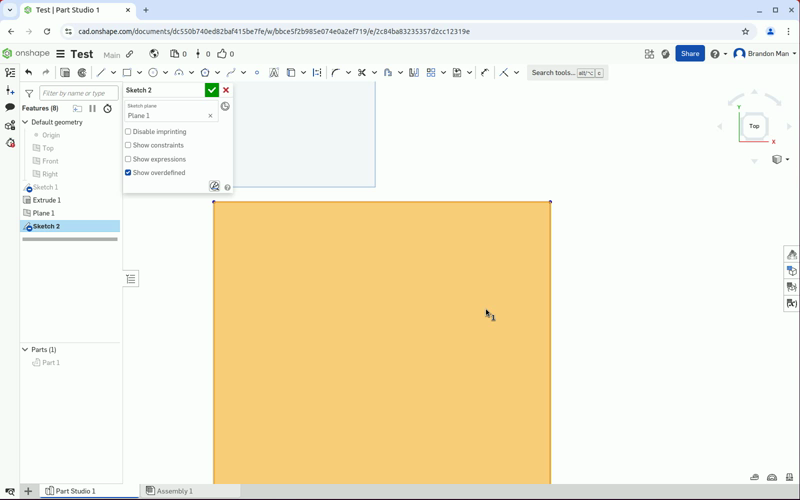
scroll(-6)
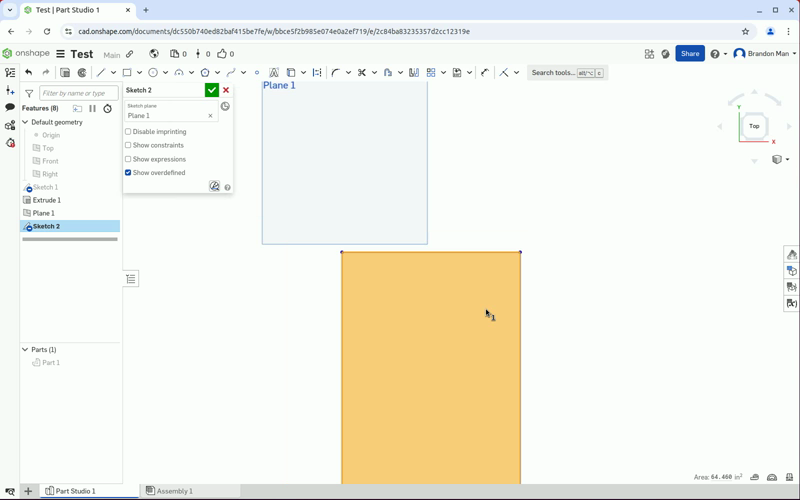
scroll(-6)
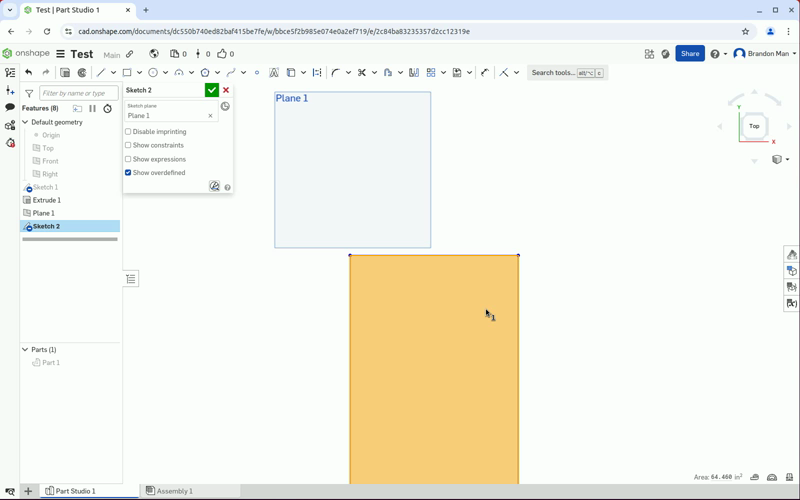
scroll(-6)
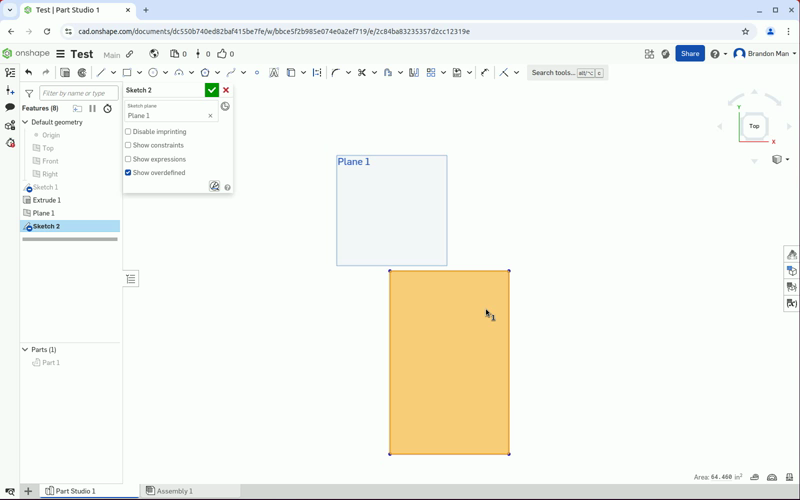
scroll(-6)
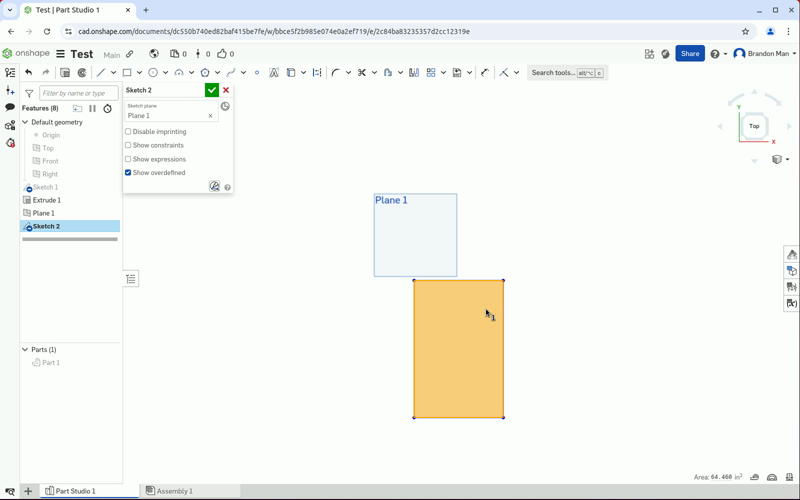
scroll(-6)
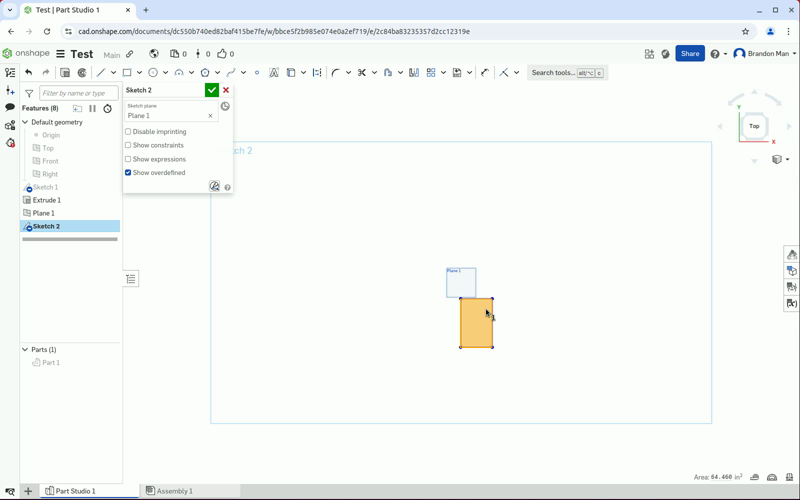
mouse_move(73, 352)
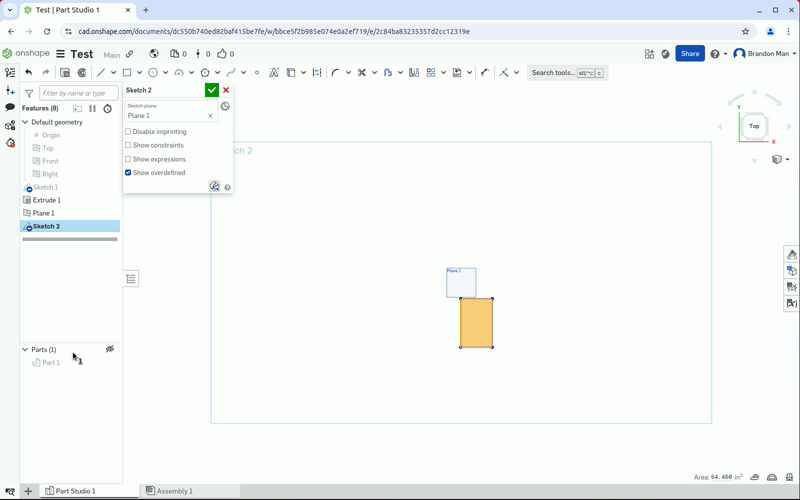
key(shift+y)
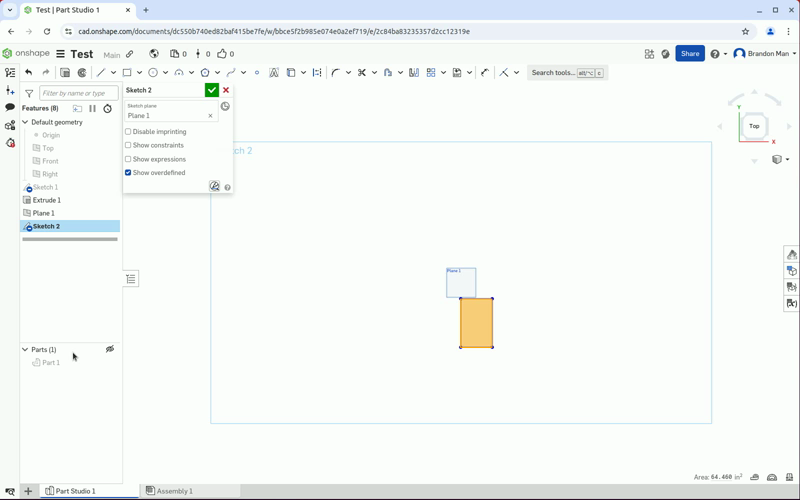
key(shift+e)
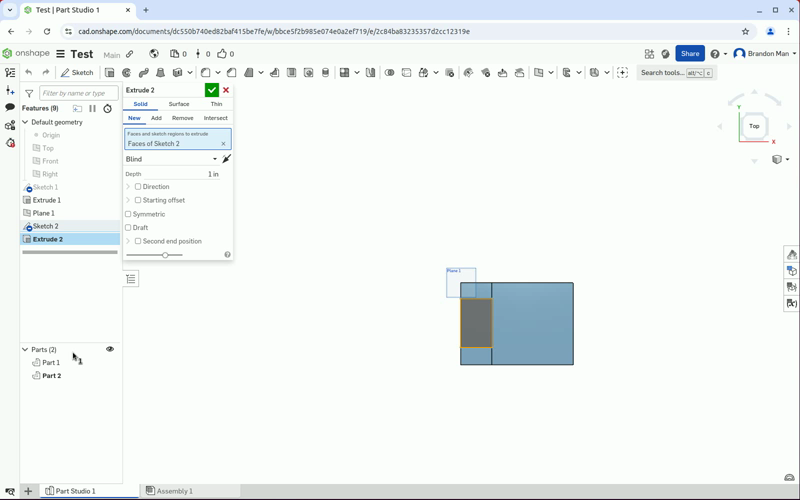
mouse_move(143, 106)
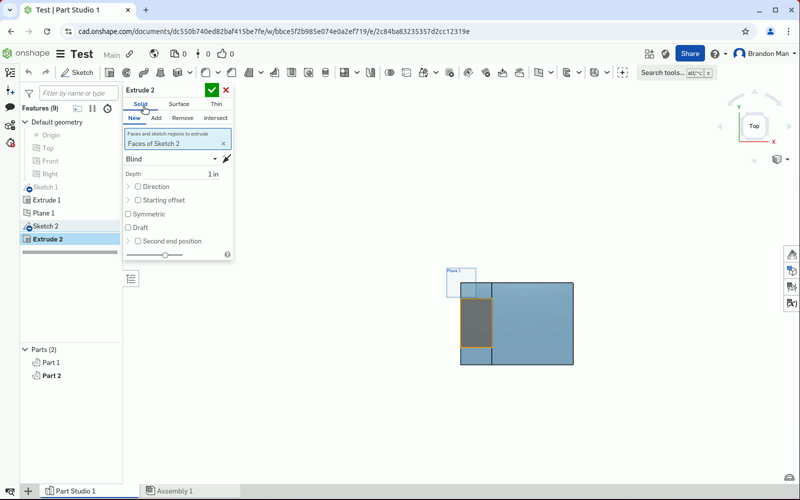
click(143, 106)
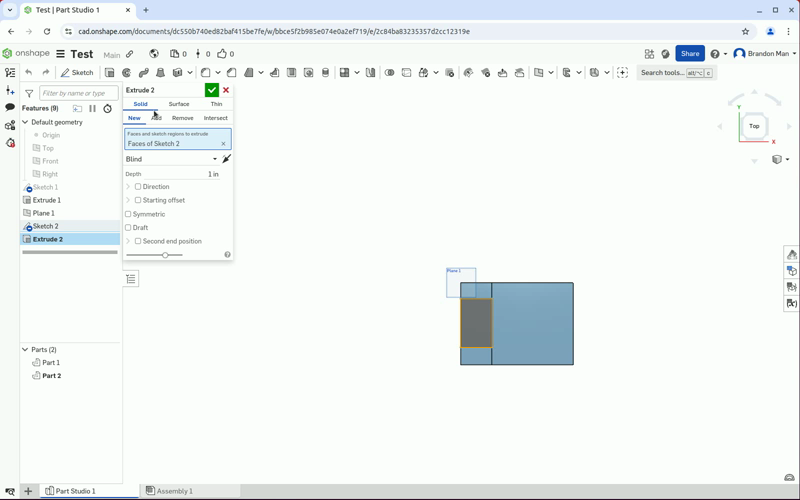
mouse_move(186, 120)
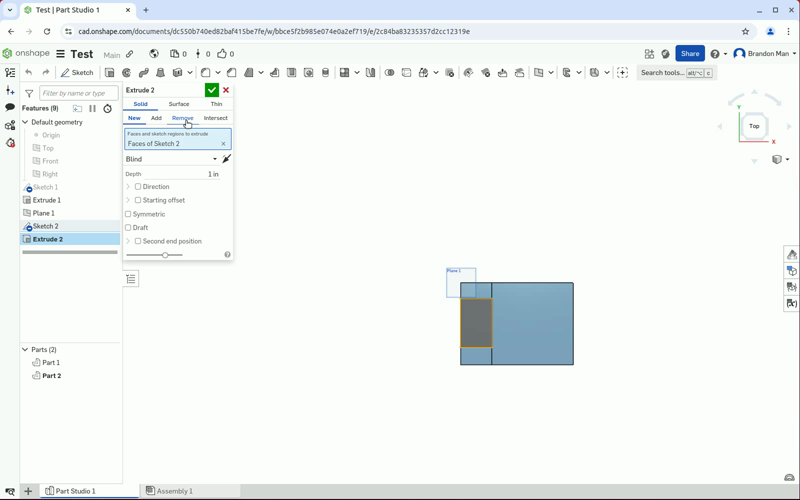
click(186, 120)
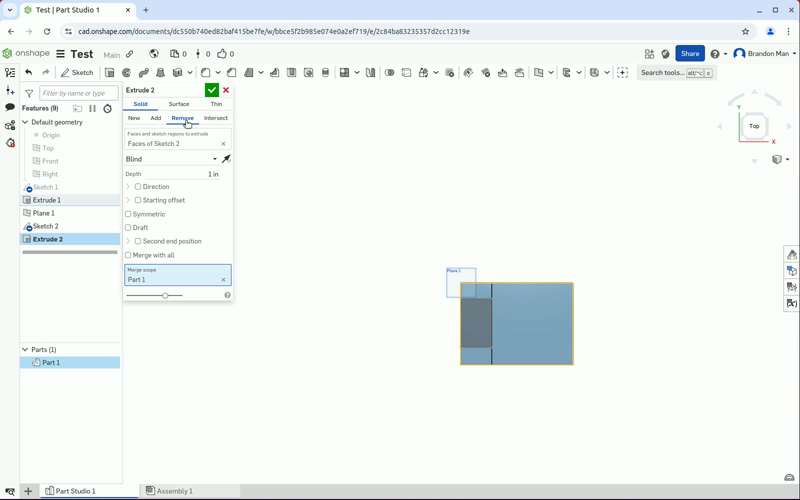
key(tab, 4)
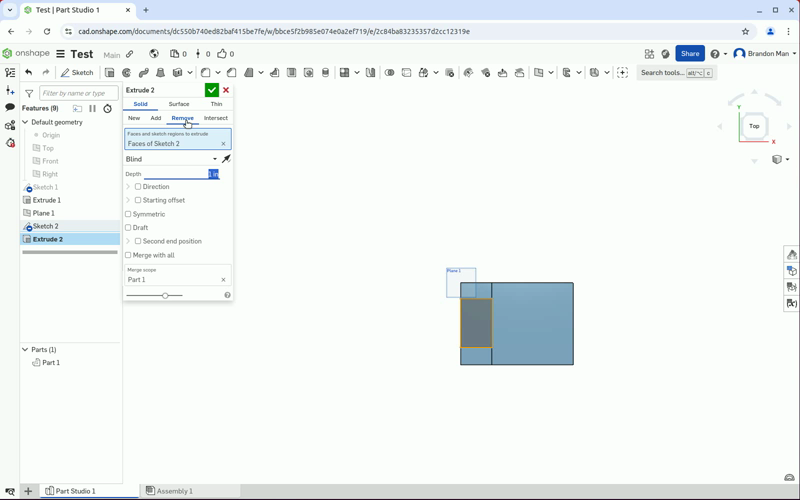
text(4.092)
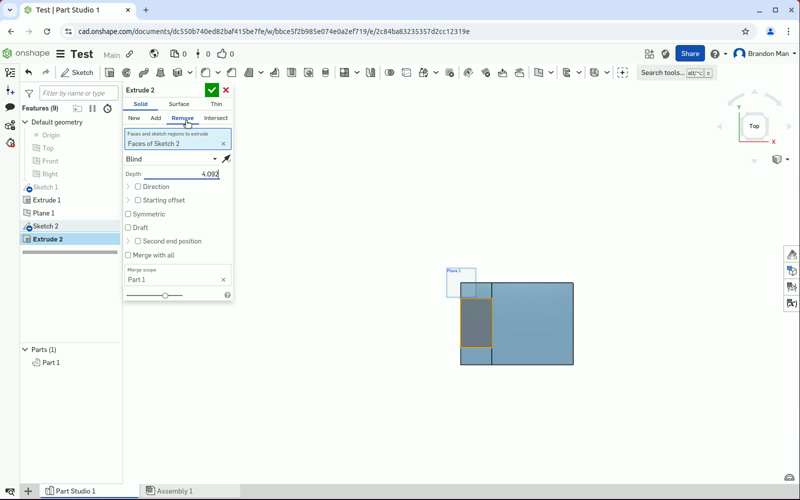
key(tab, 6)
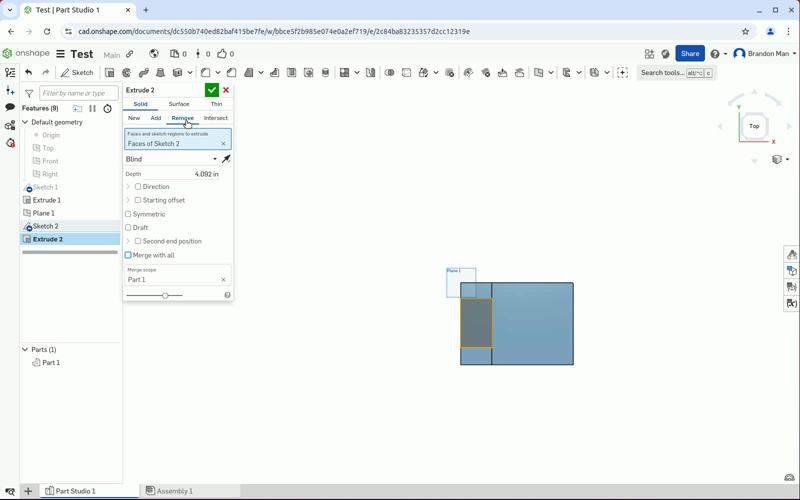
key(space)
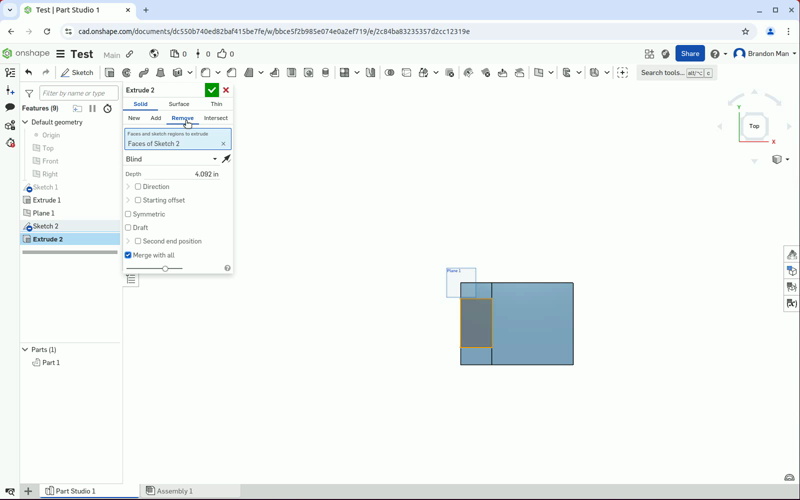
key(enter)
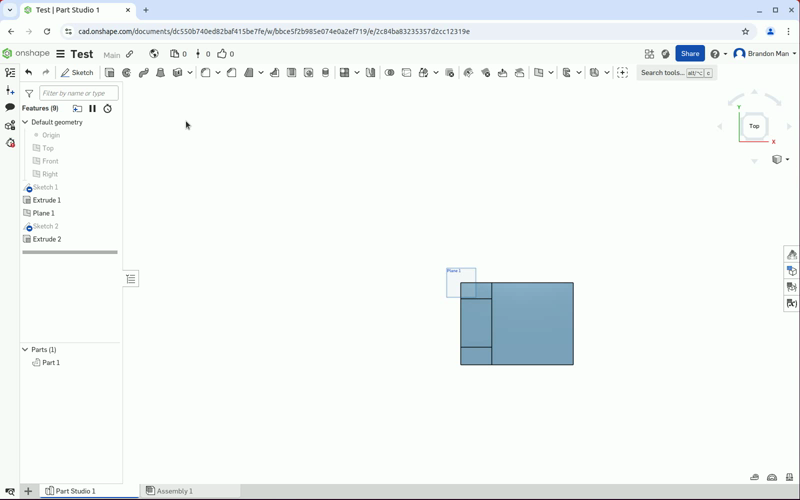
key(shift+h)
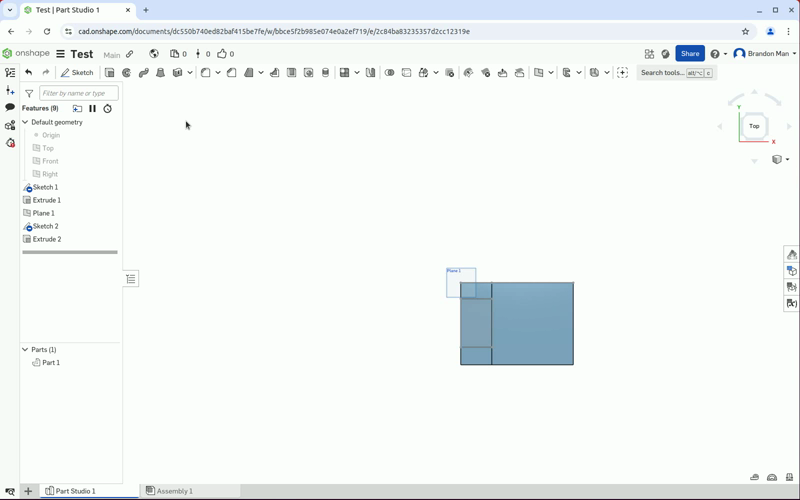
key(shift+h)
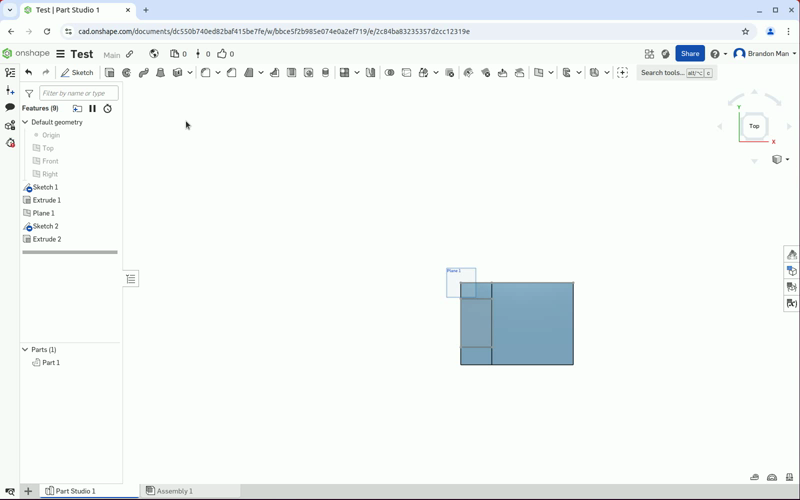
key(shift+7)
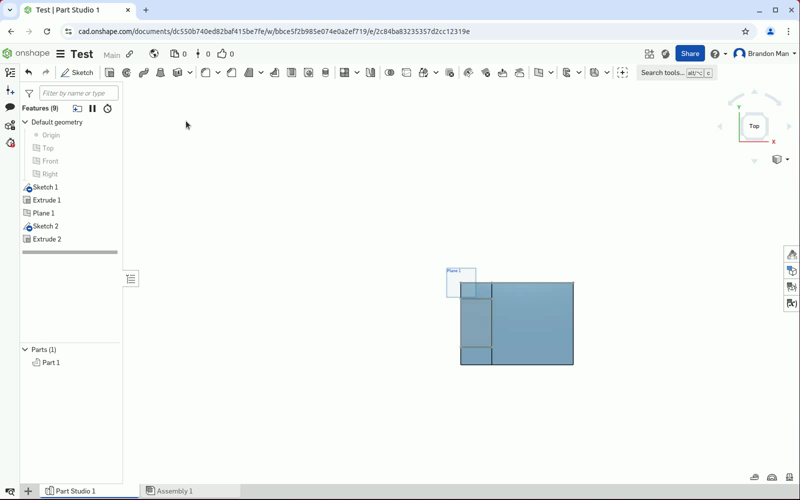
key(up, 3)
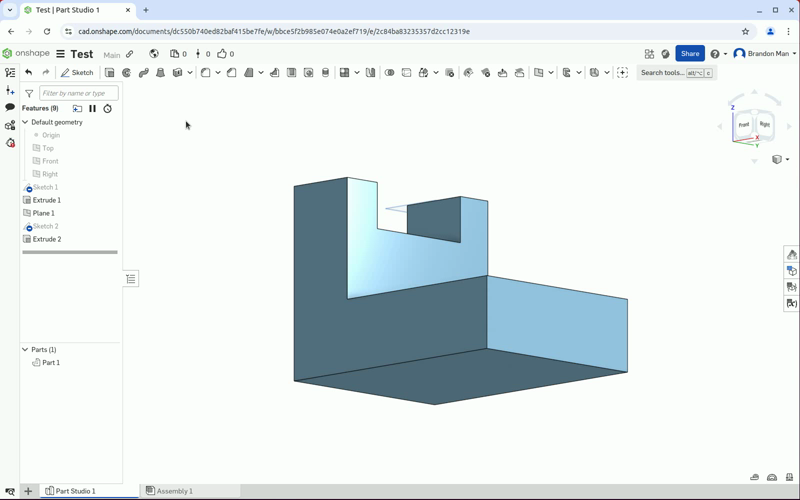
key(left, 3)
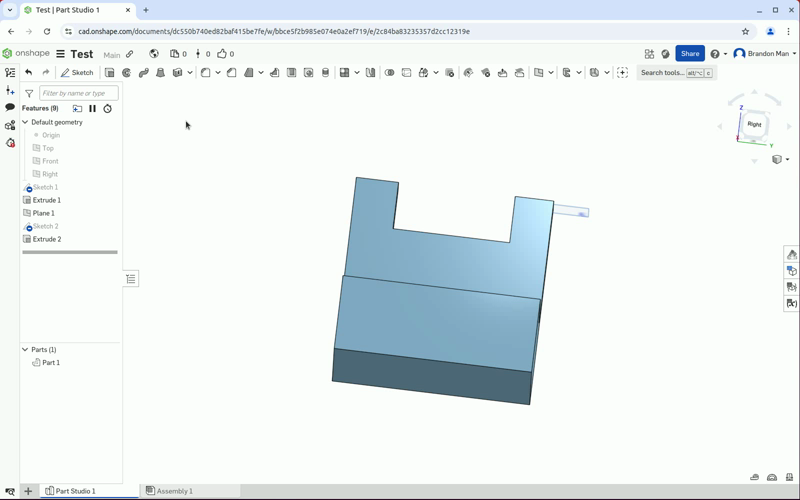
key(right, 3)
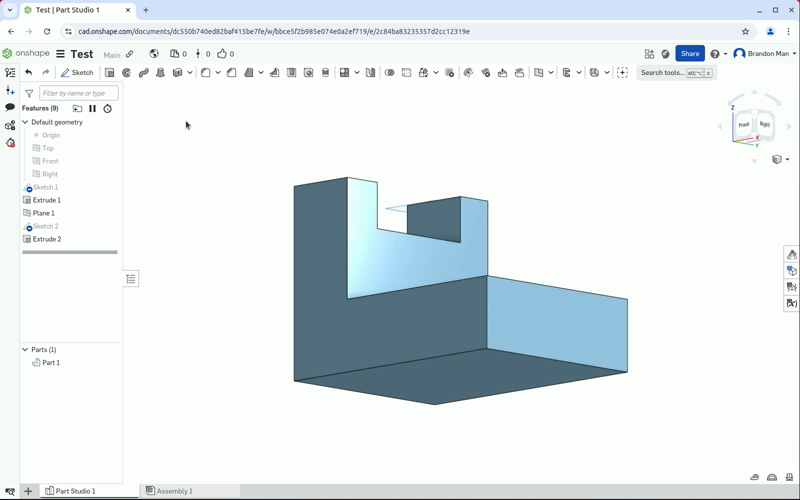
key(down, 3)
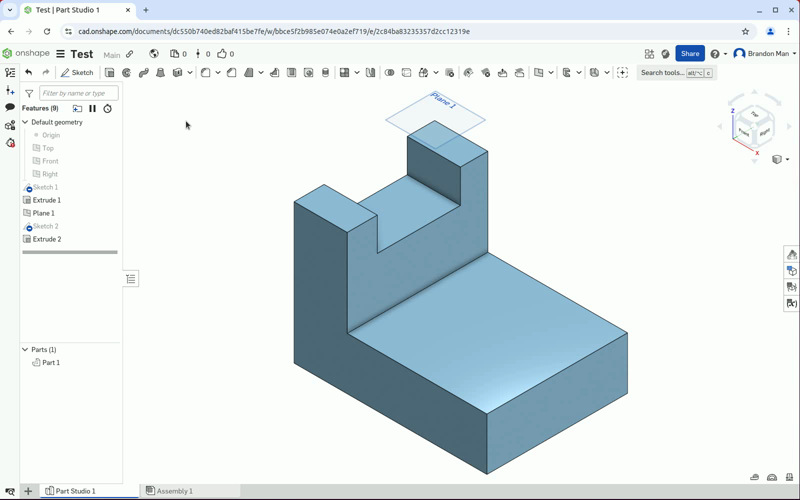
mouse_move(73, 189)
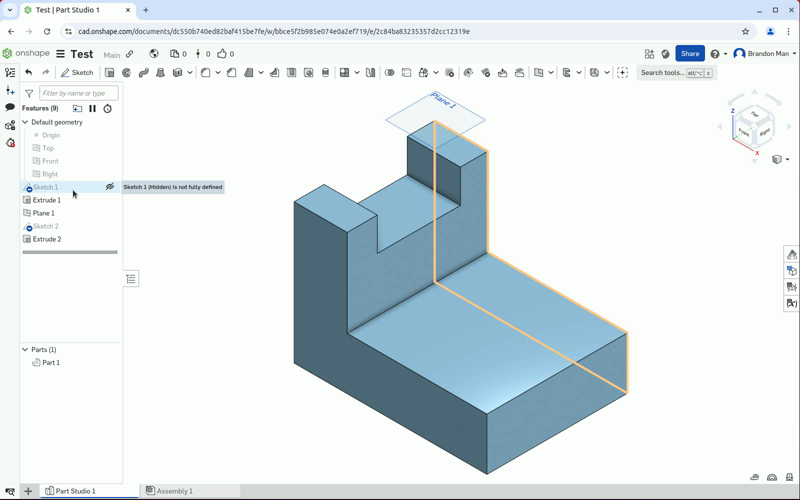
click(73, 189)